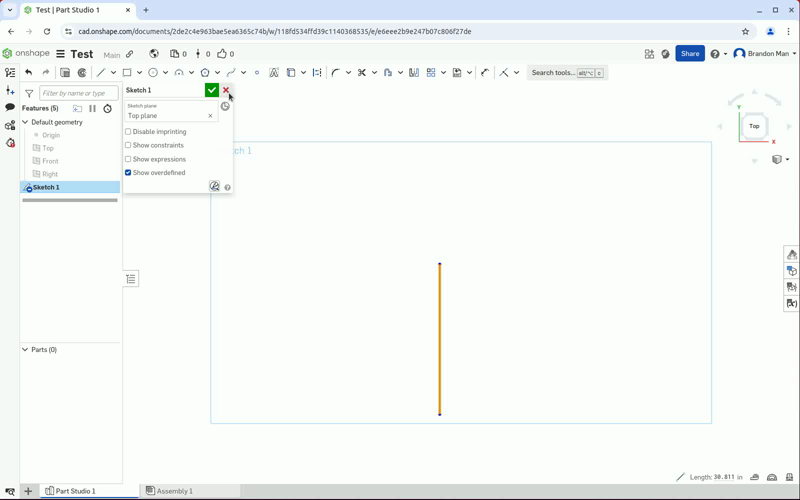
key(shift+h)
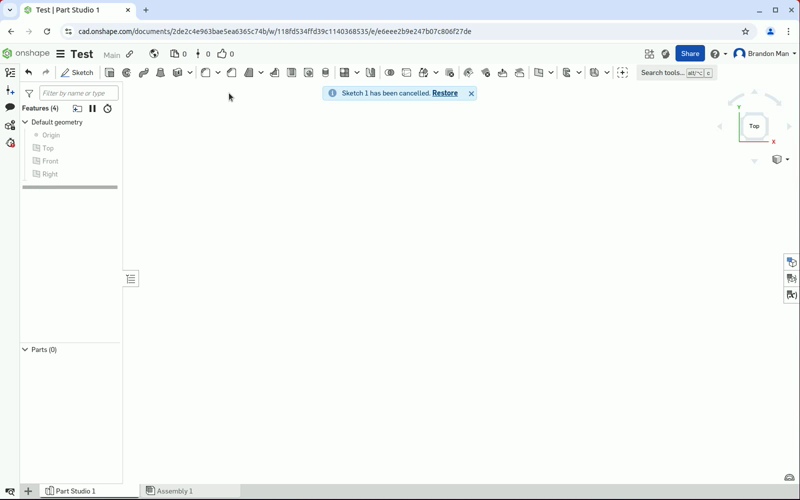
mouse_move(73, 352)
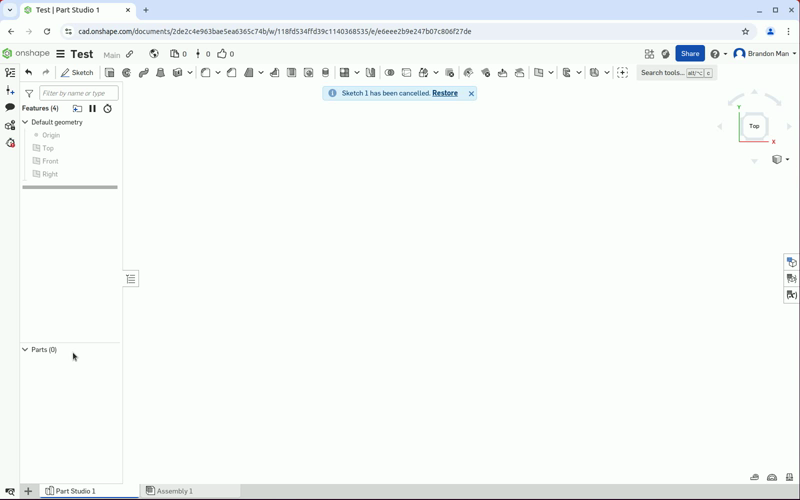
key(y)
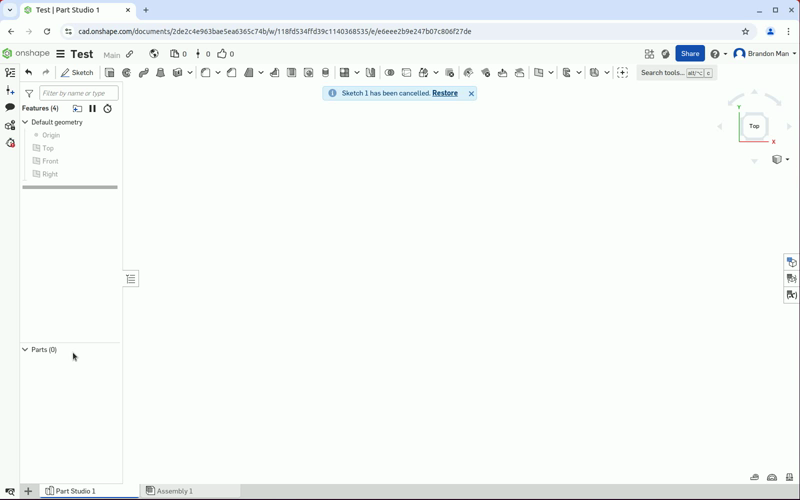
key(shift+p)
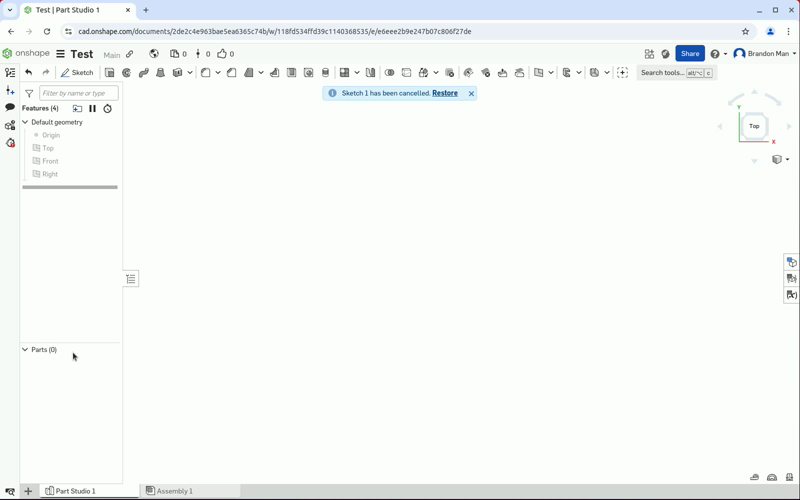
key(space)
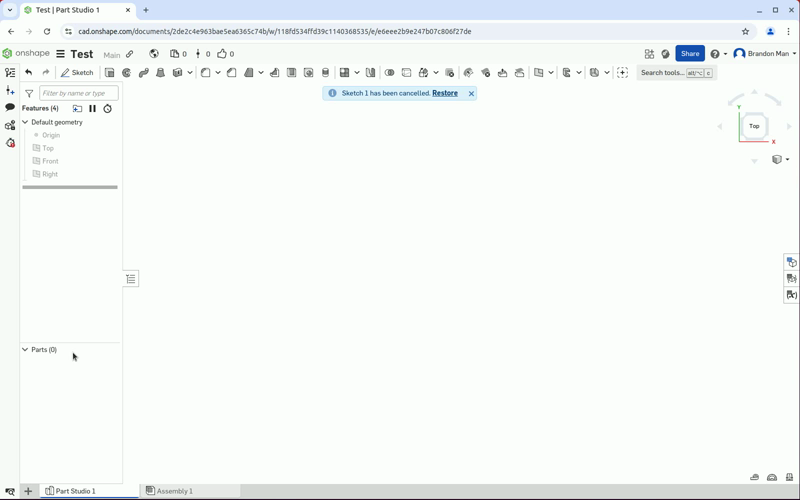
key_down(shift)
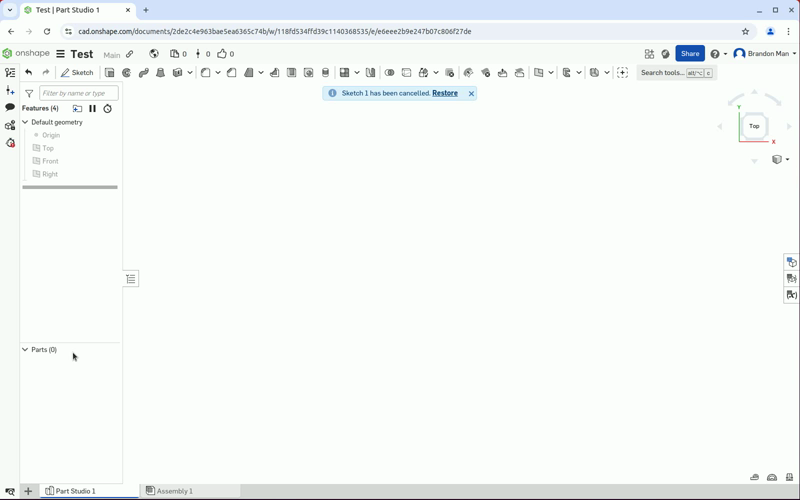
key(up)
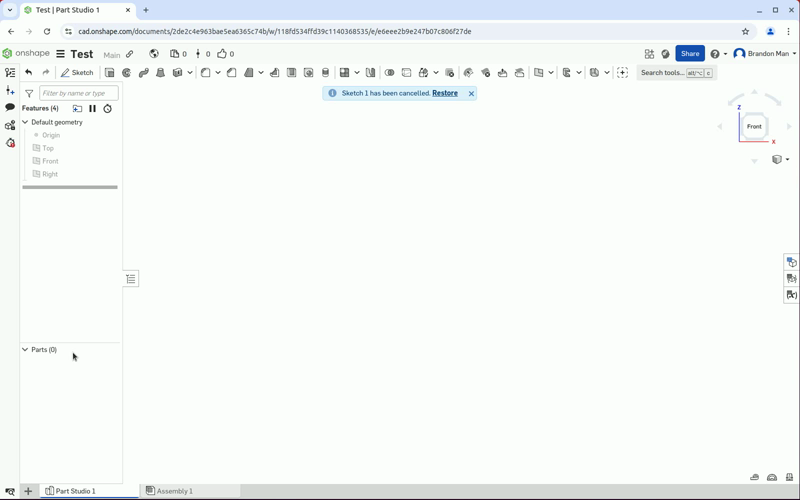
key_up(shift)
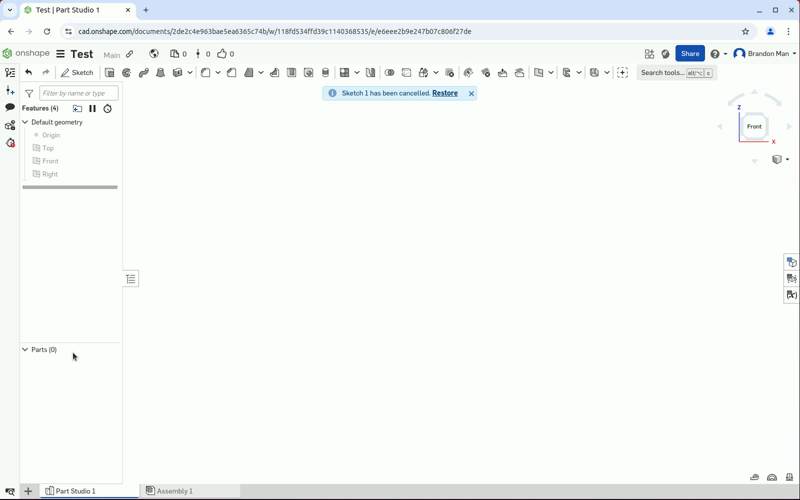
mouse_move(73, 352)
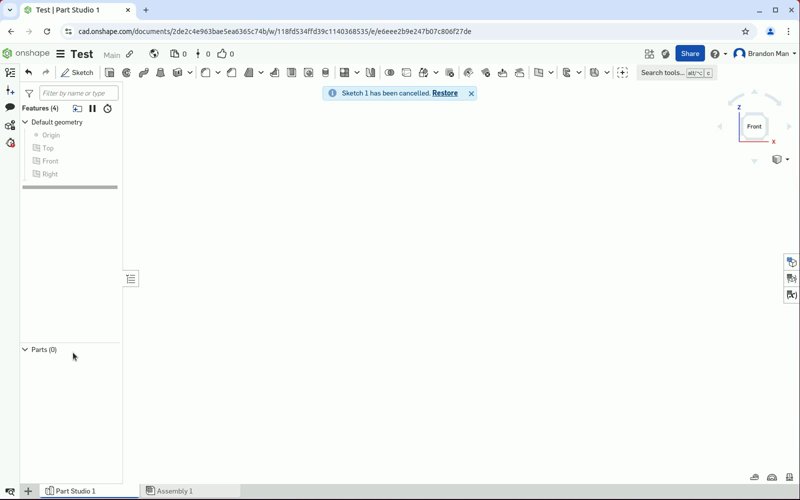
key(shift+y)
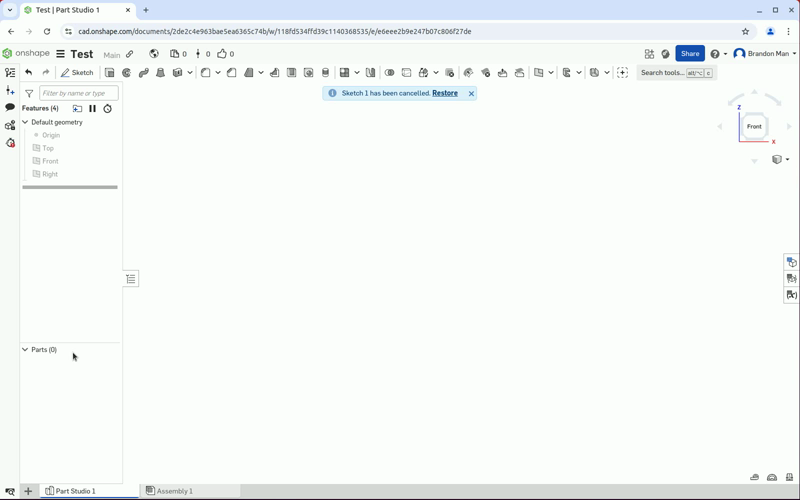
key(shift+s)
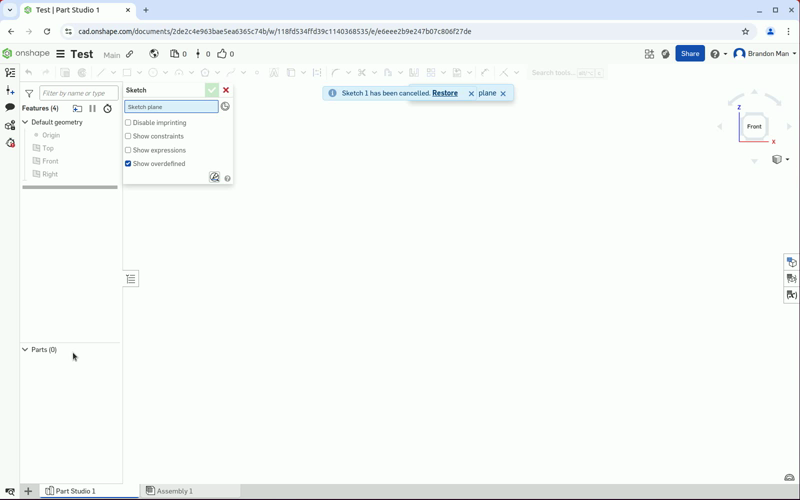
mouse_move(73, 163)
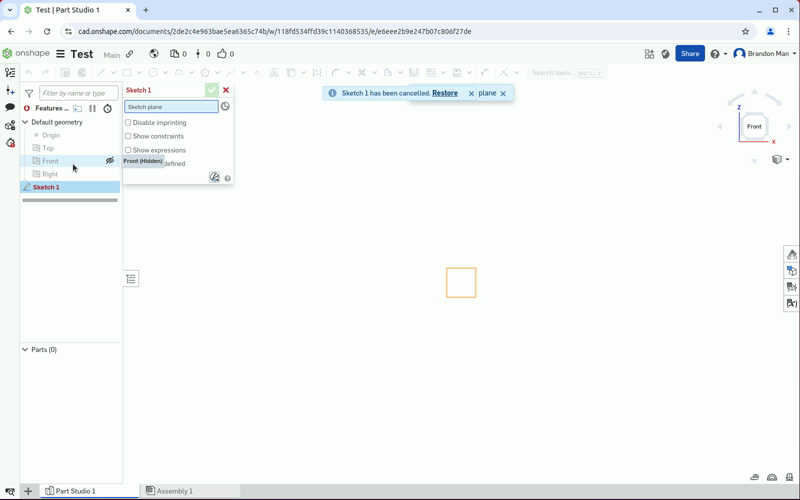
click(73, 163)
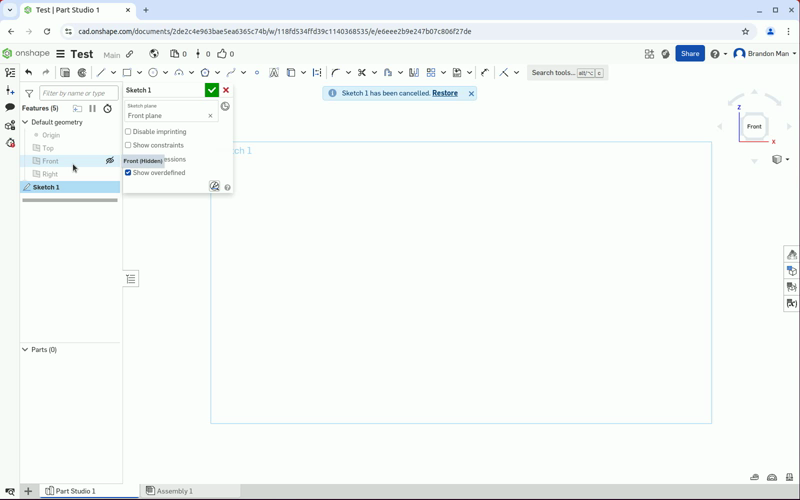
mouse_move(73, 352)
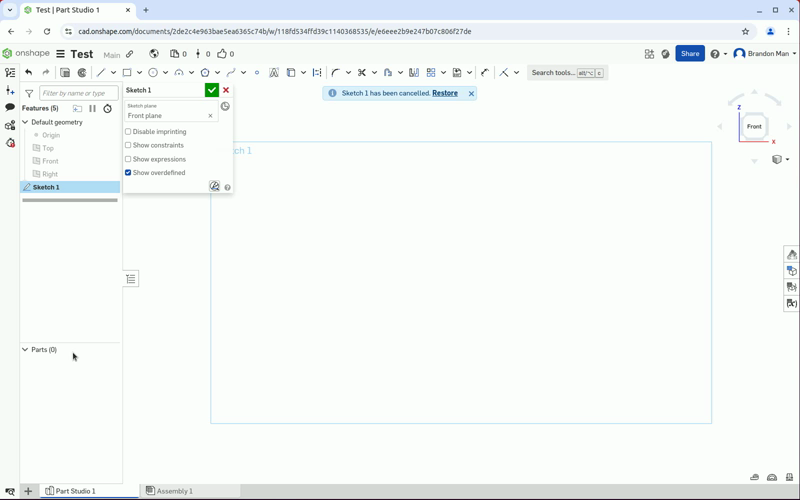
key(y)
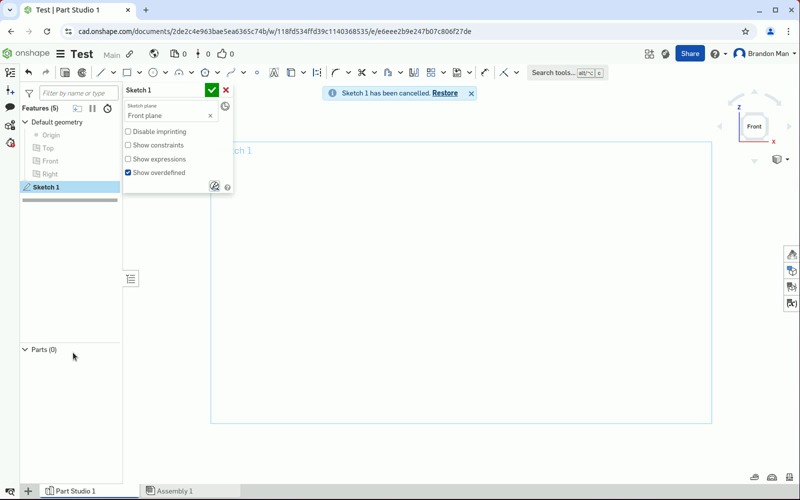
key(l)
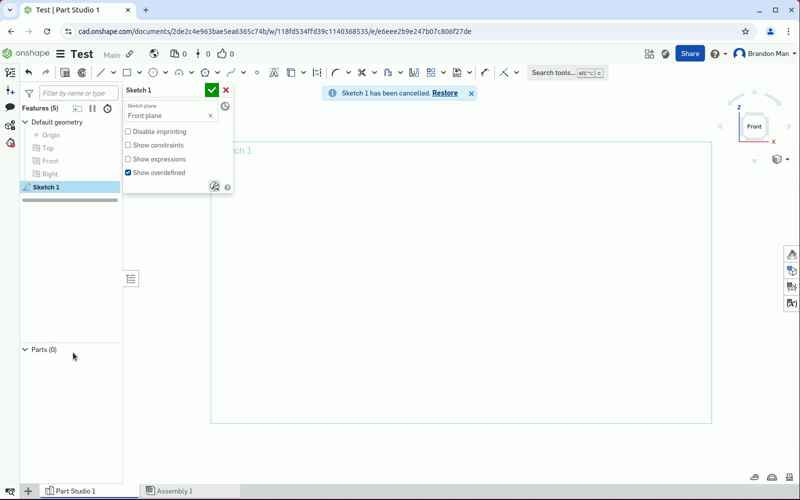
key_down(shift)
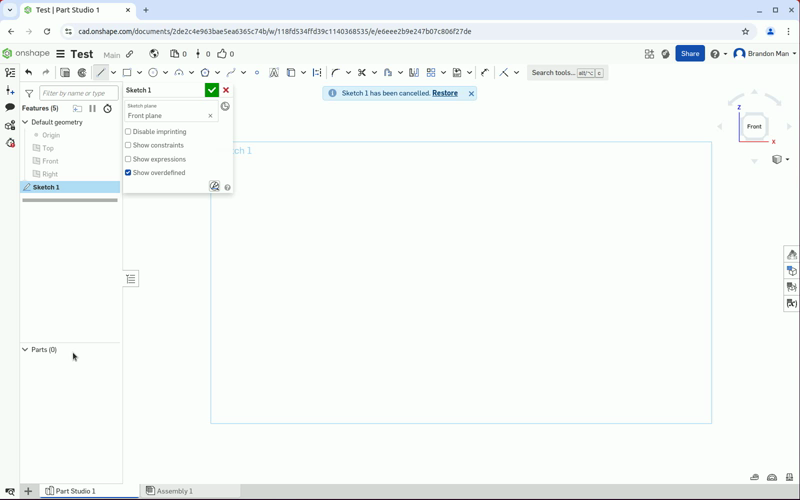
mouse_move(460, 282)
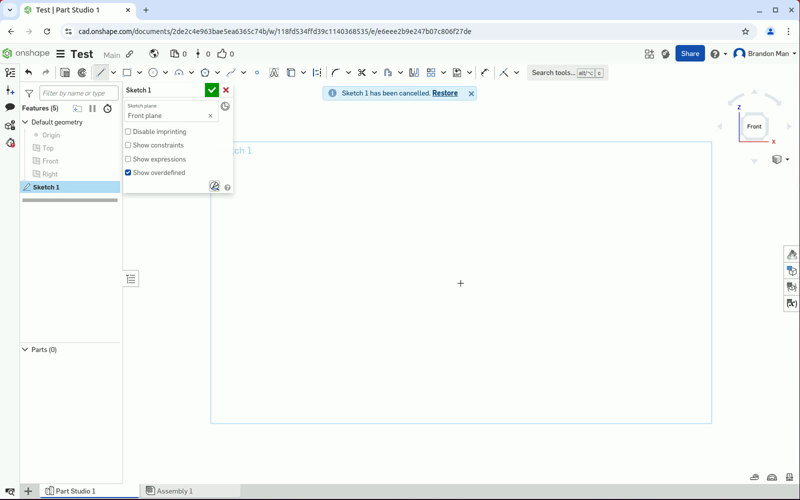
click(460, 282)
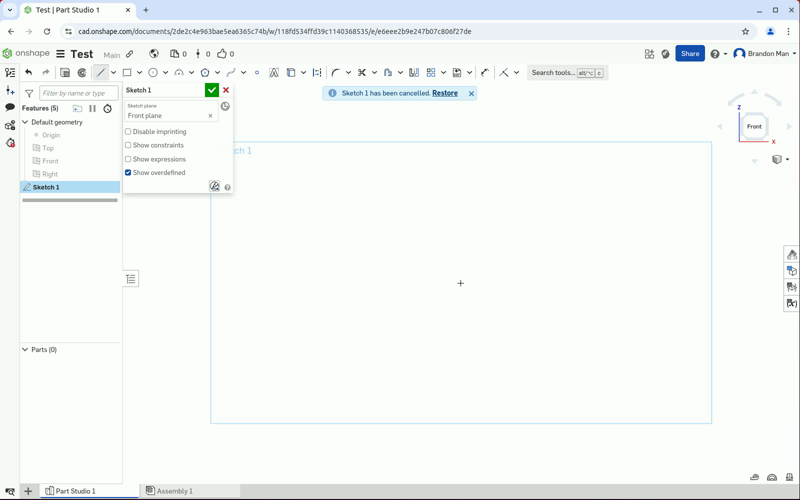
key_up(shift)
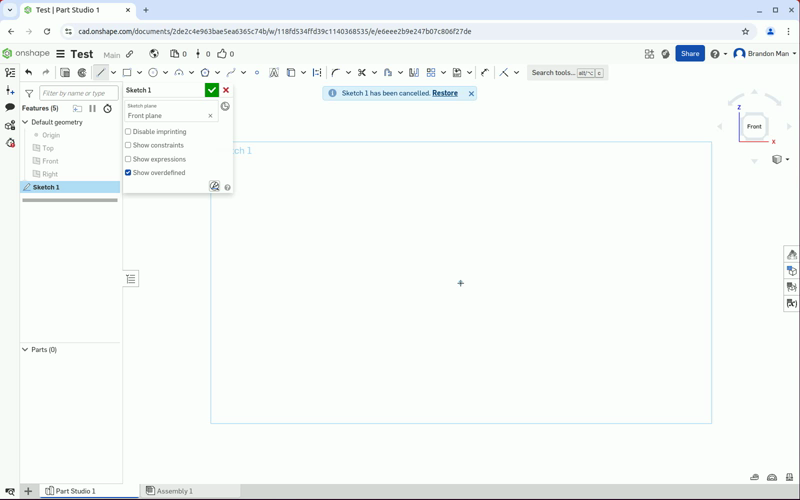
key_down(shift)
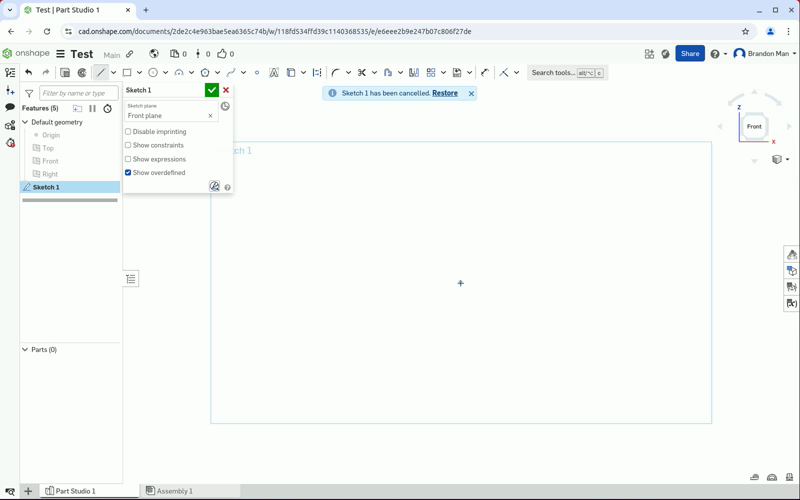
mouse_move(573, 282)
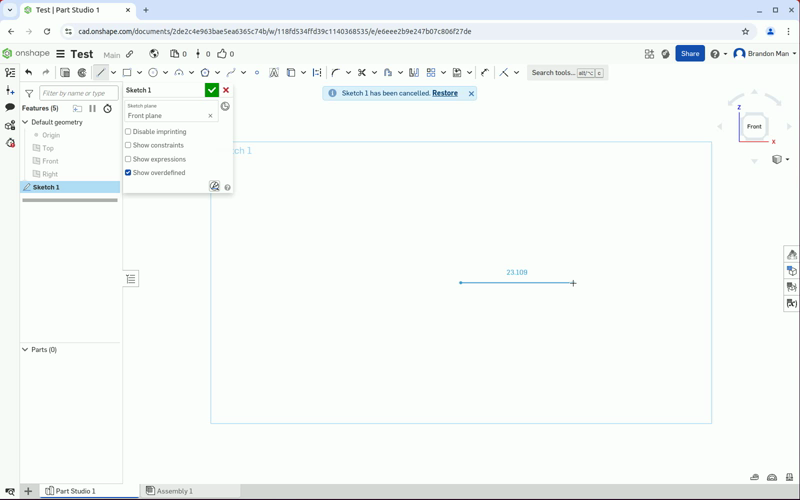
click(573, 282)
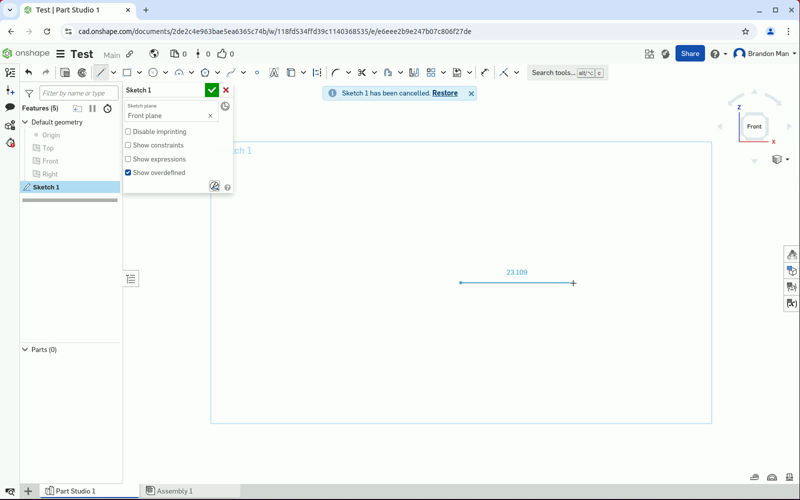
key_up(shift)
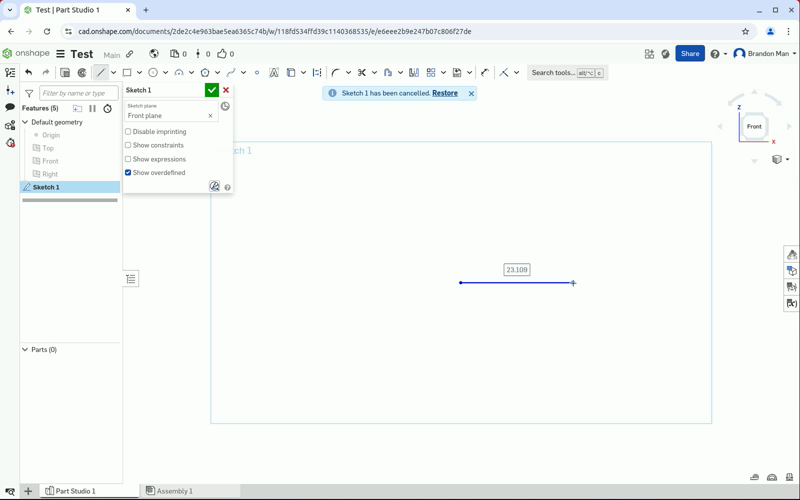
key_down(shift)
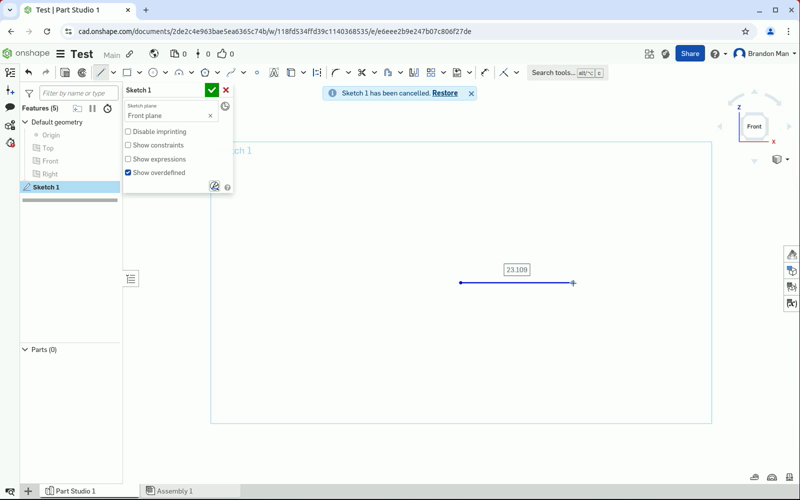
mouse_move(589, 282)
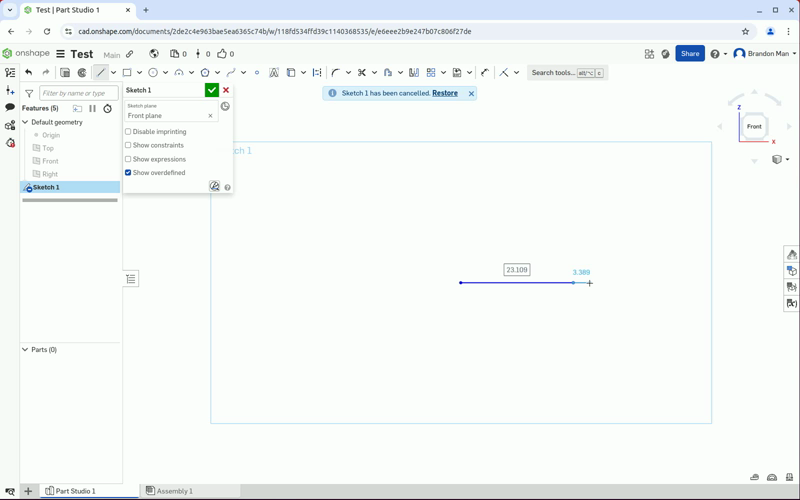
mouse_move(573, 267)
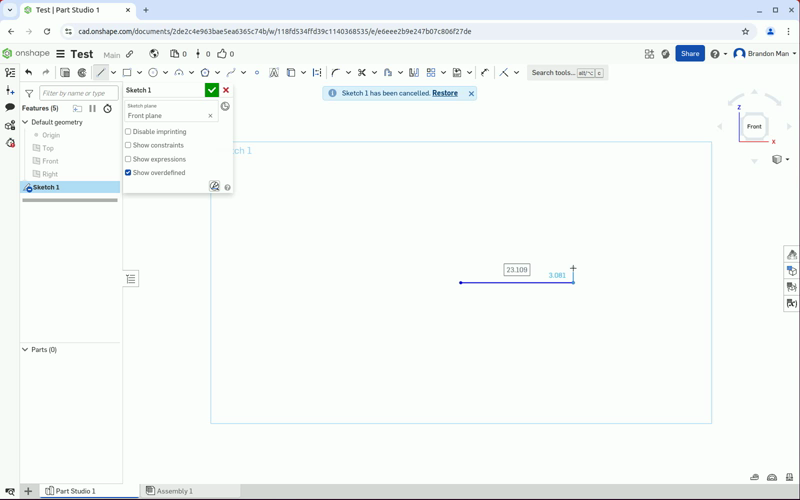
click(573, 267)
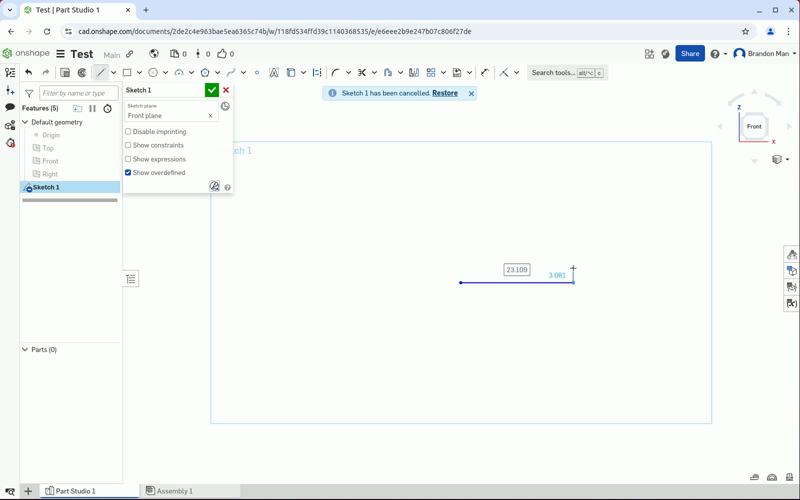
key_up(shift)
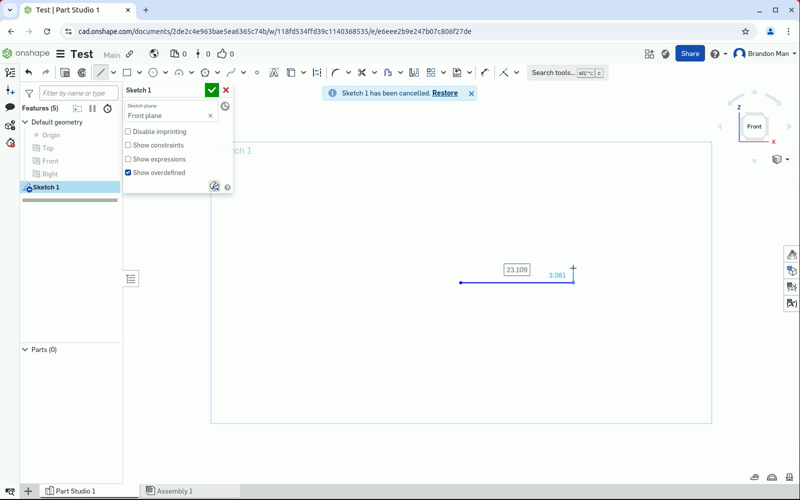
key_down(shift)
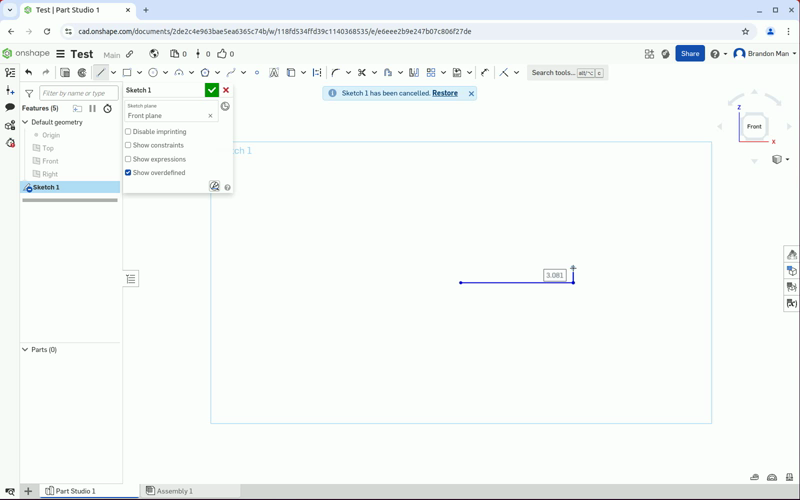
mouse_move(460, 267)
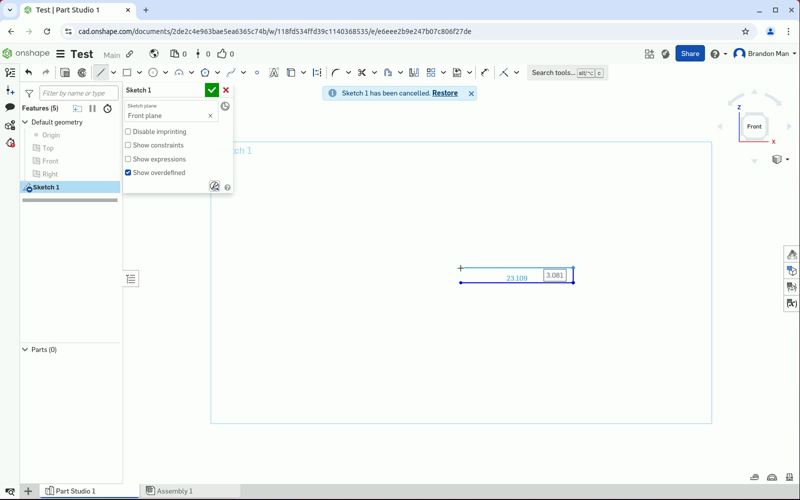
click(460, 267)
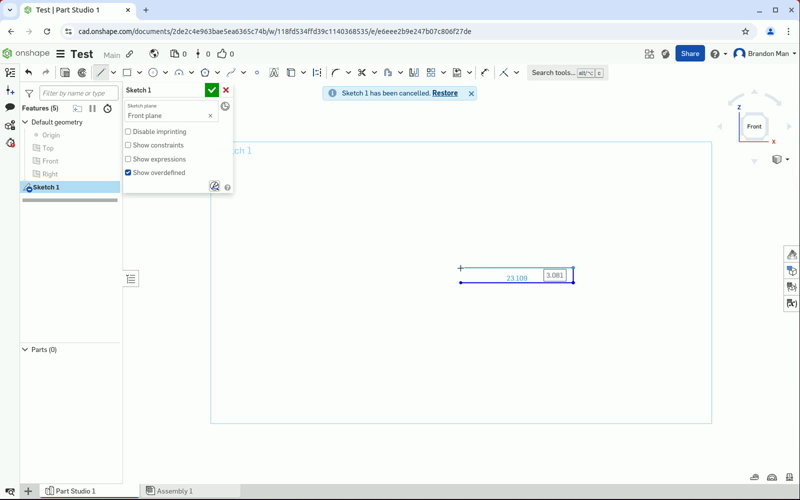
key_up(shift)
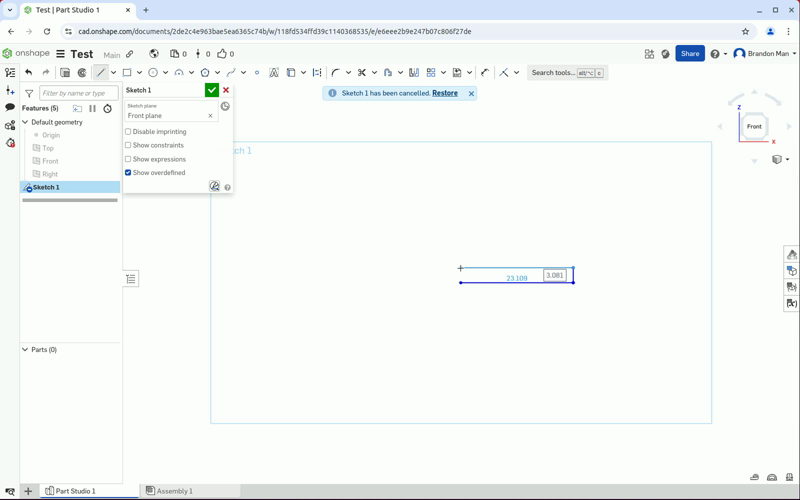
mouse_move(490, 267)
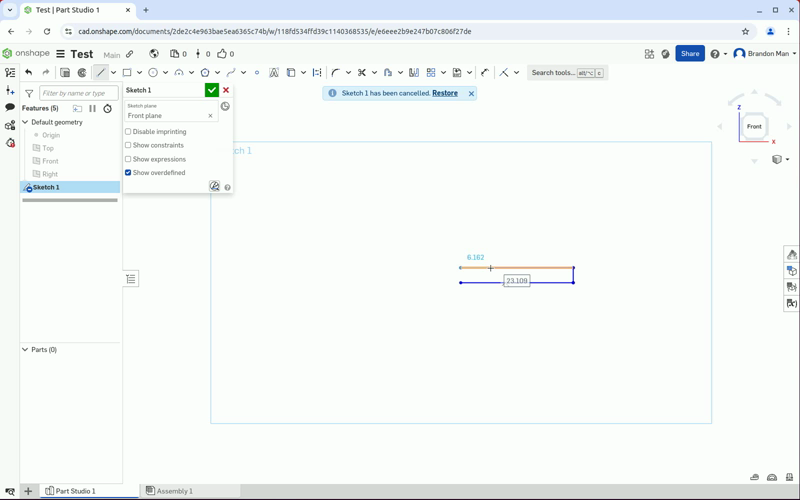
key_down(shift)
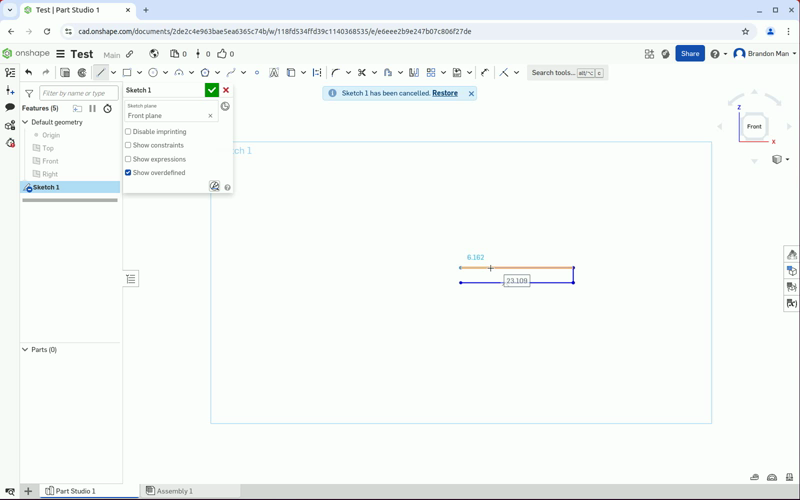
mouse_move(460, 282)
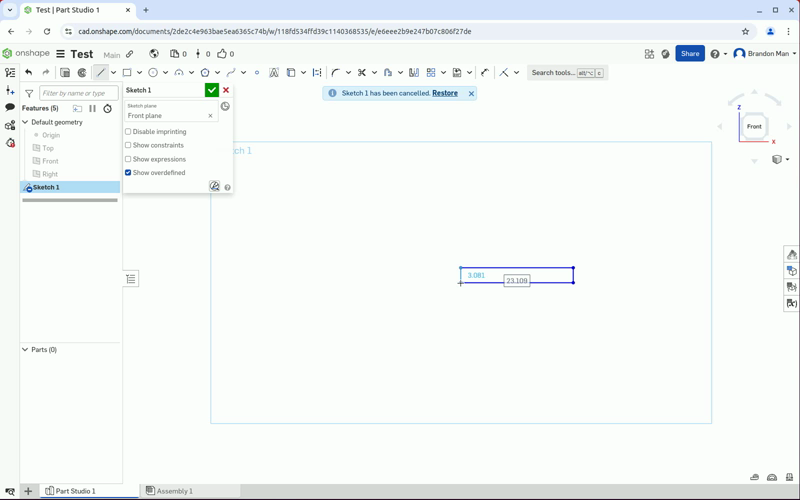
key_up(shift)
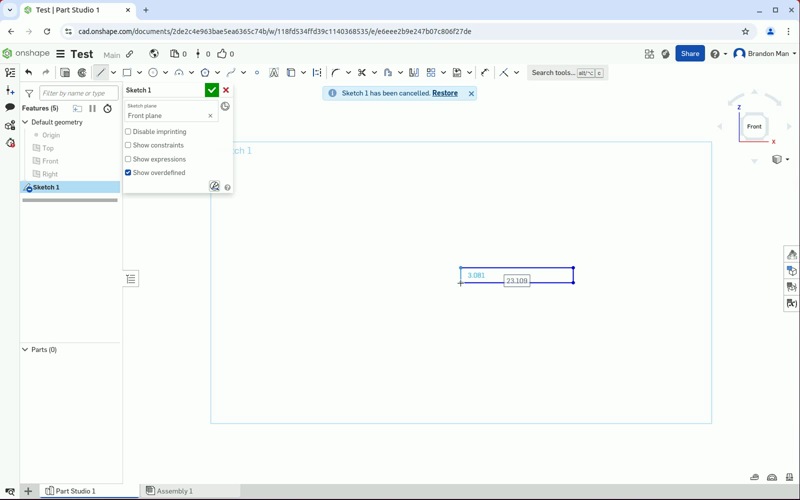
click(460, 282)
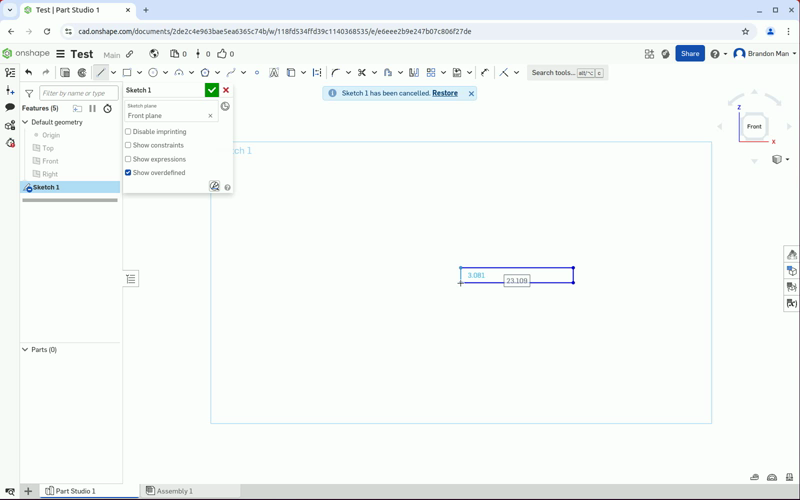
key(esc)
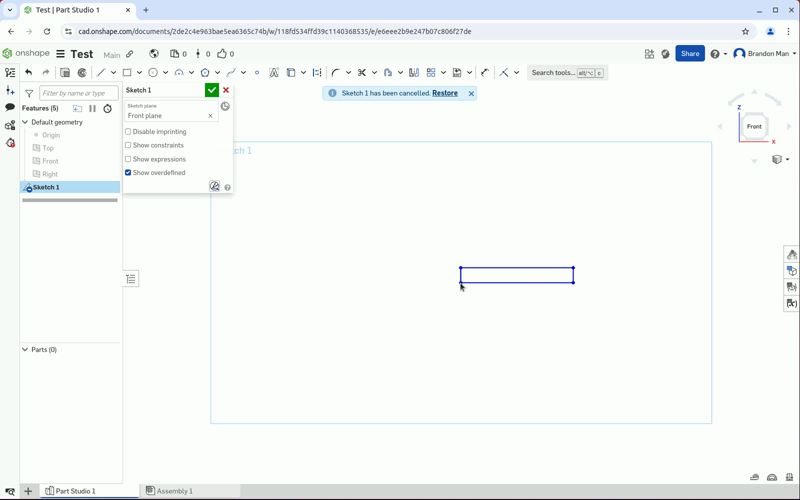
mouse_move(484, 269)
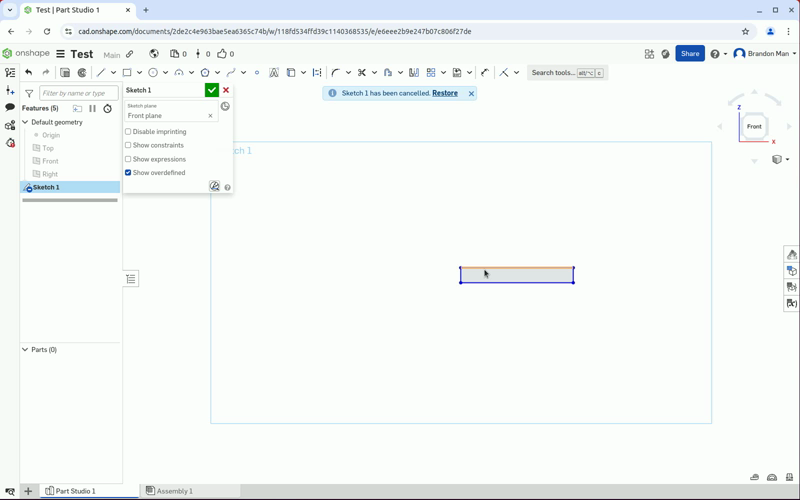
scroll(6)
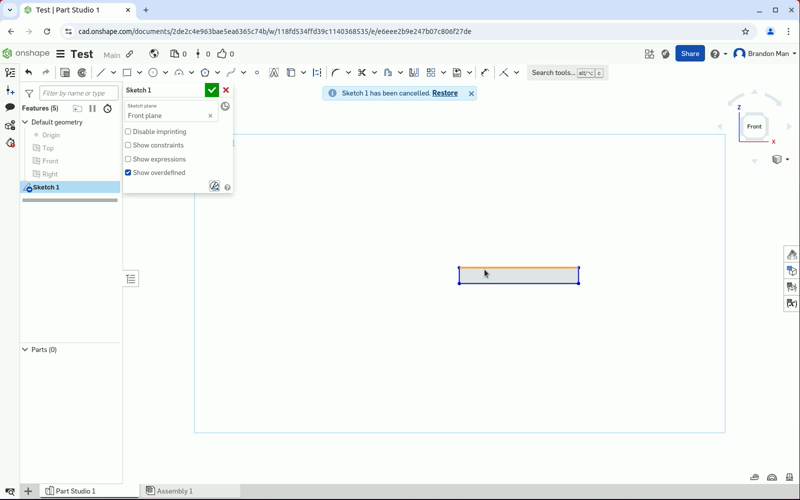
scroll(6)
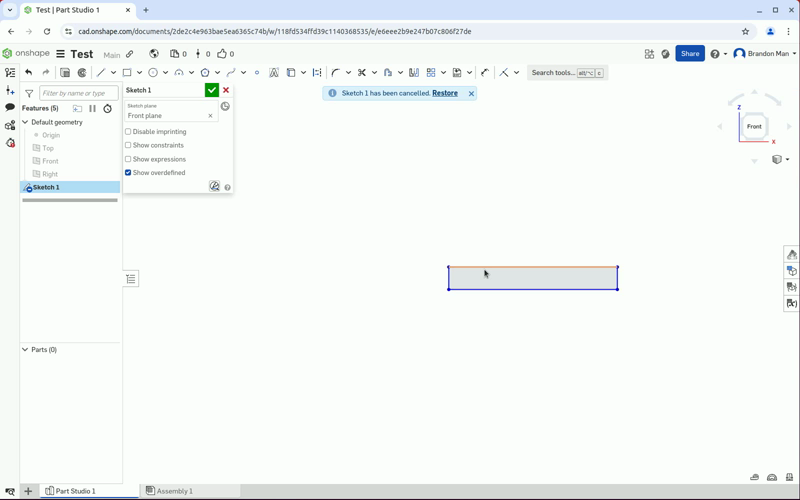
scroll(6)
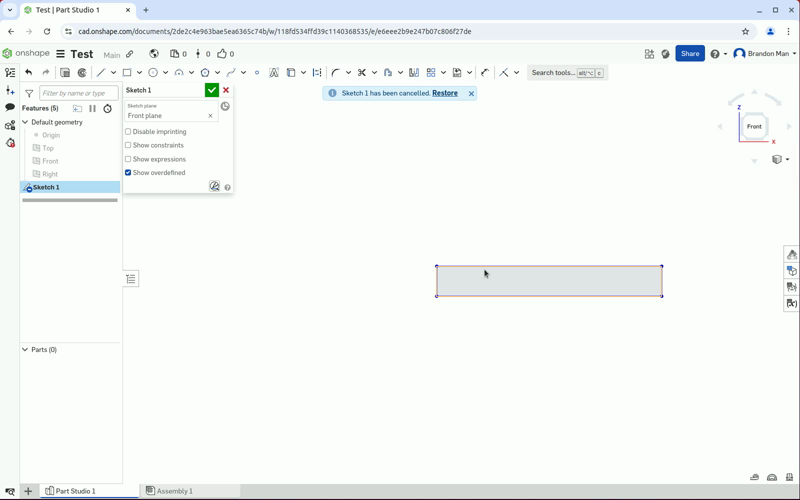
scroll(6)
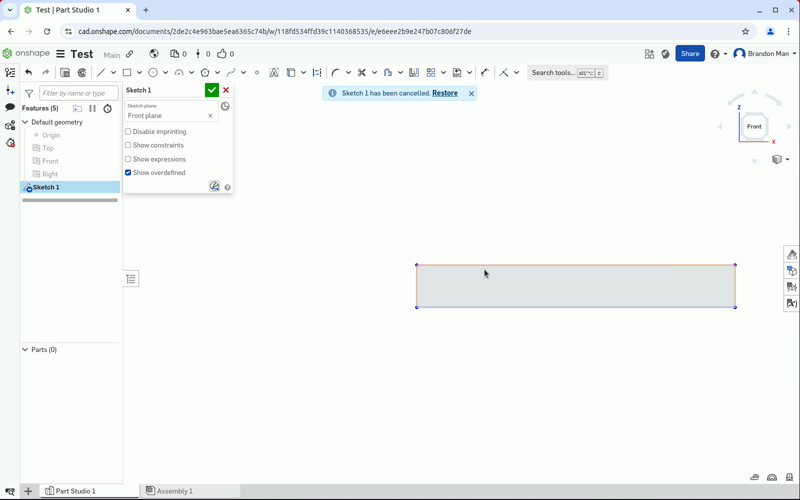
scroll(6)
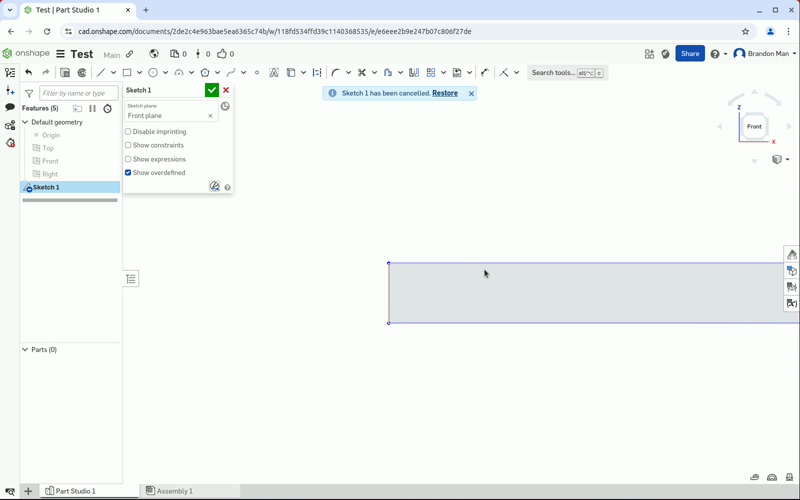
scroll(6)
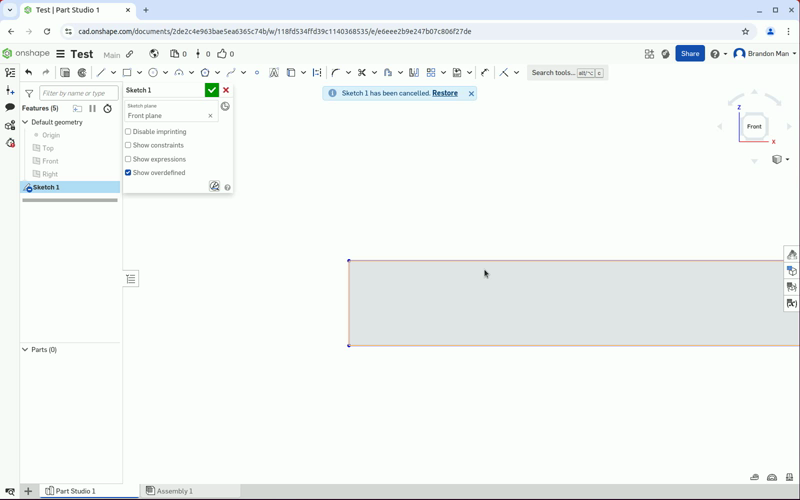
scroll(6)
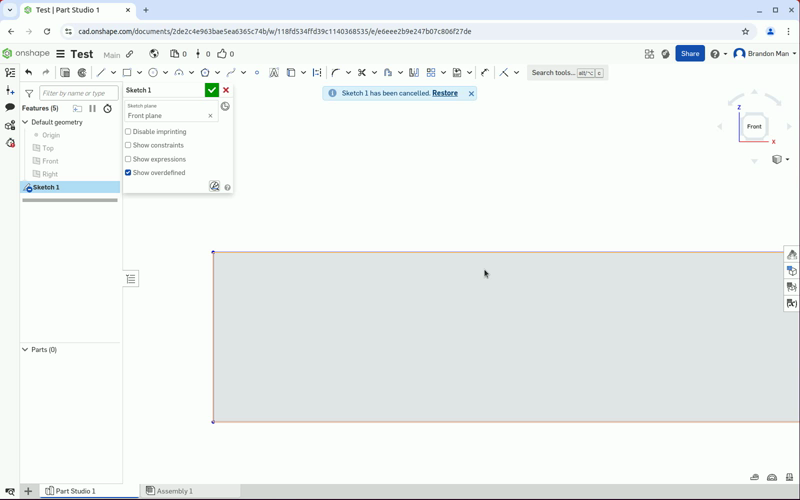
click(484, 269)
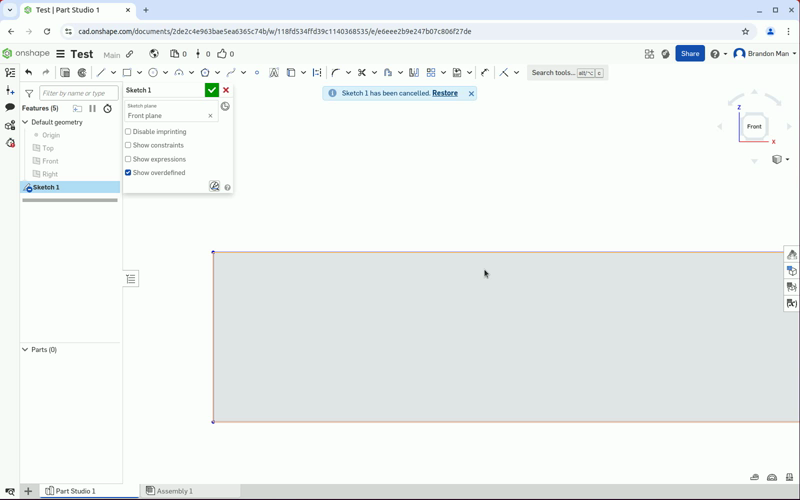
scroll(-6)
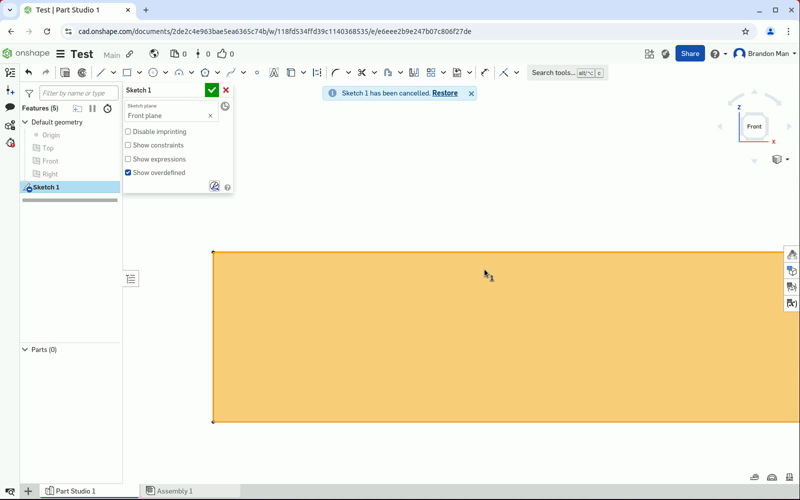
scroll(-6)
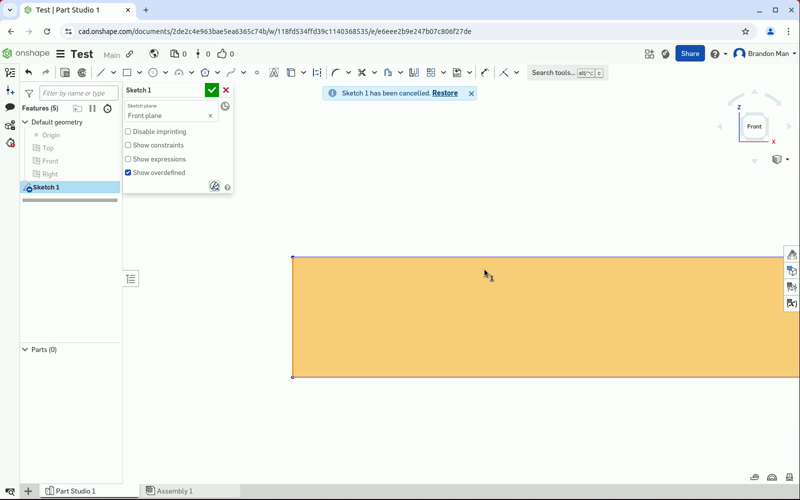
scroll(-6)
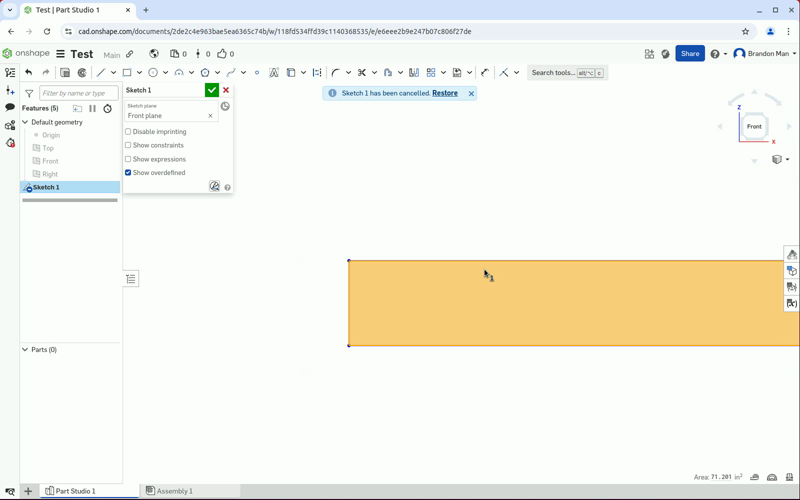
scroll(-6)
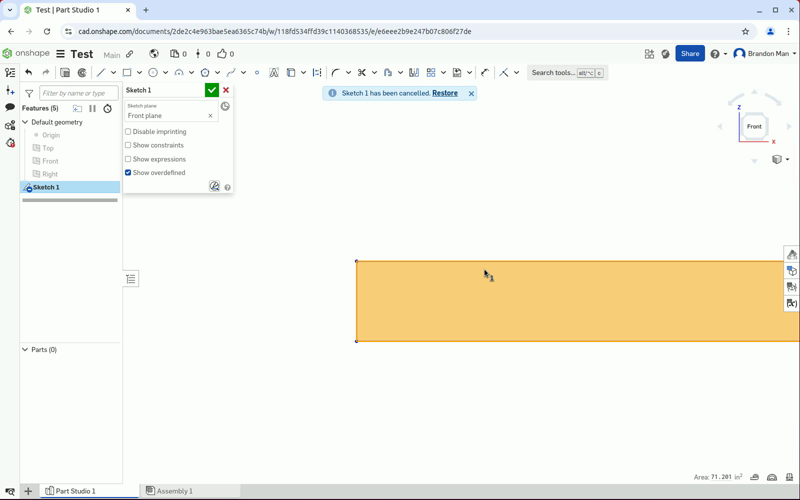
scroll(-6)
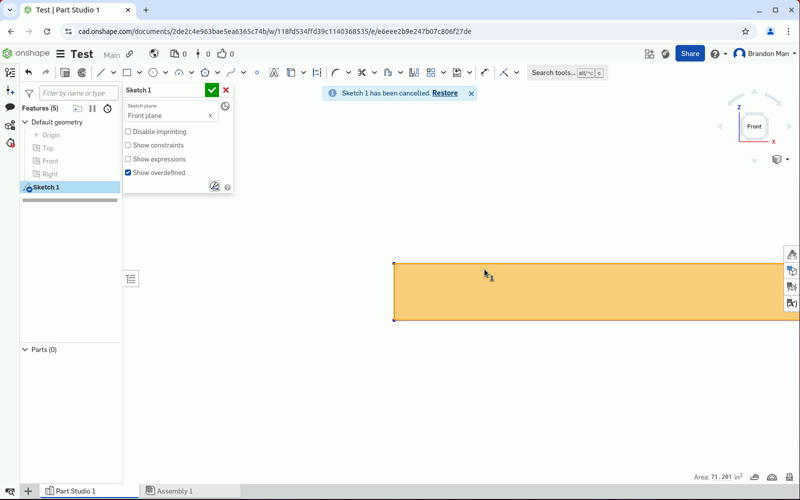
scroll(-6)
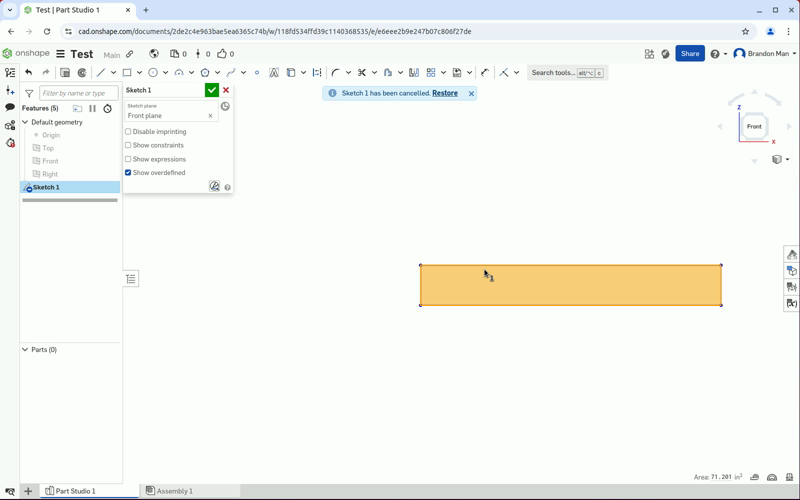
scroll(-6)
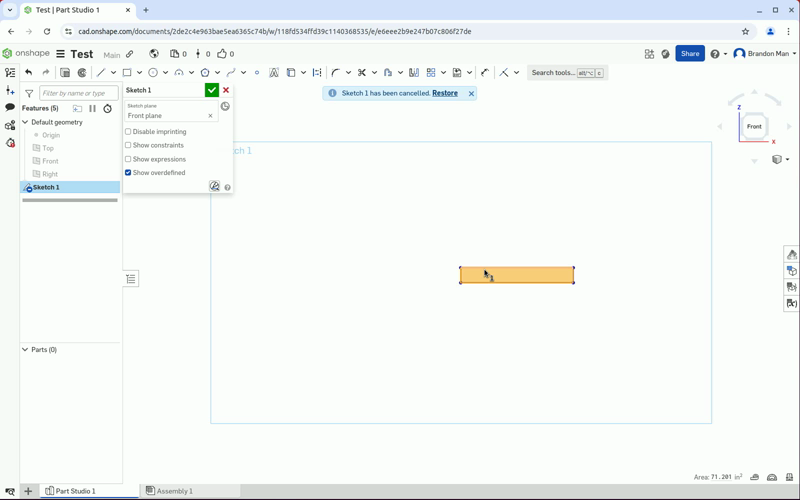
mouse_move(73, 352)
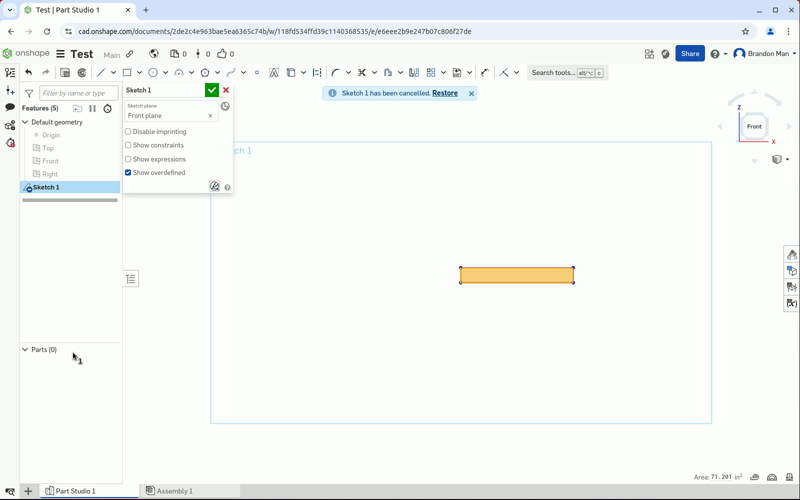
key(shift+y)
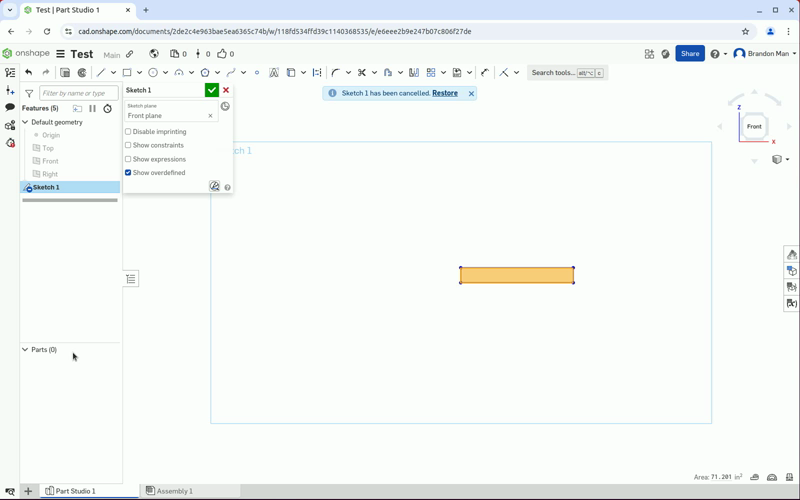
key(shift+e)
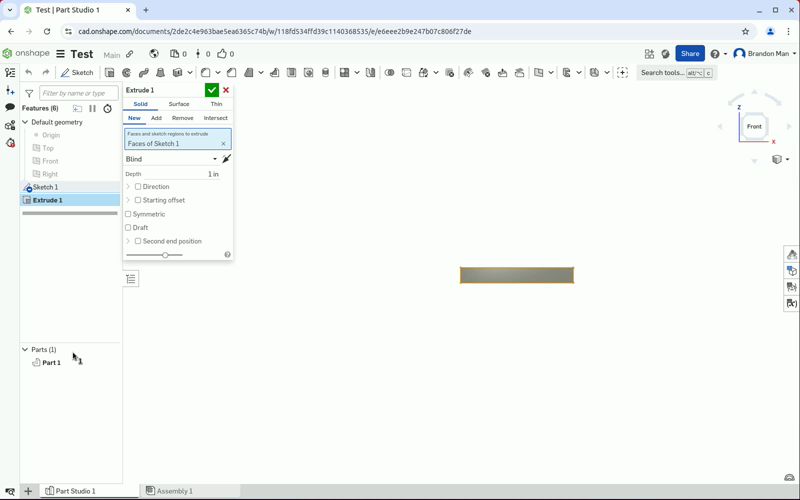
mouse_move(143, 106)
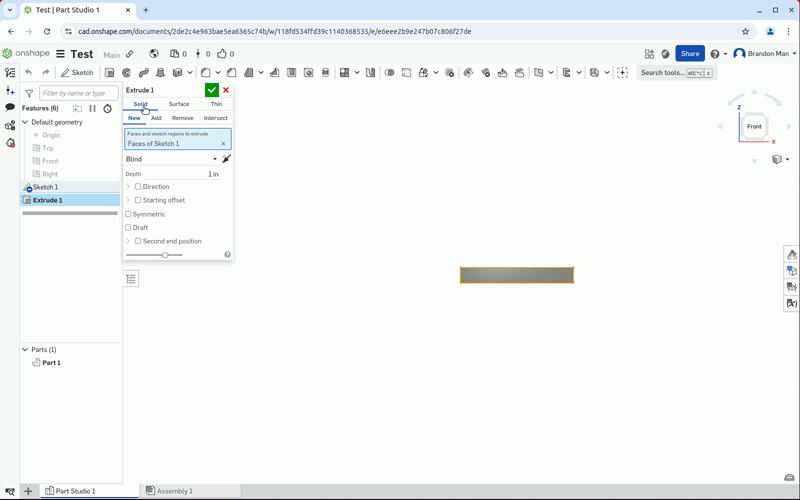
click(143, 106)
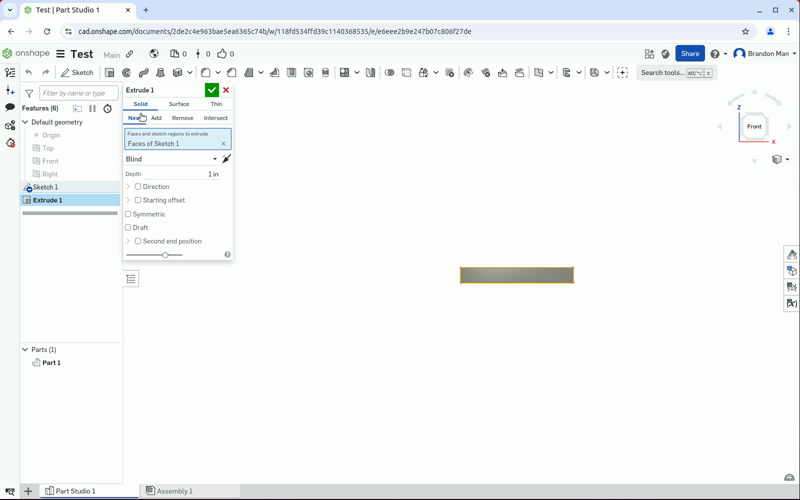
mouse_move(137, 120)
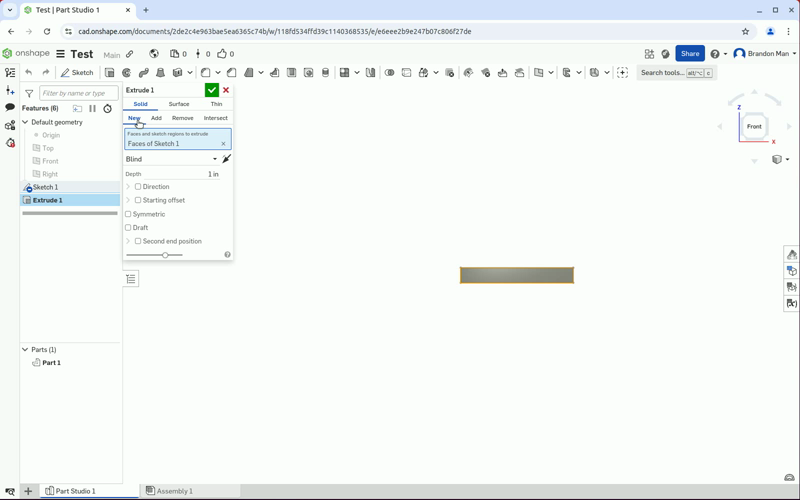
click(137, 120)
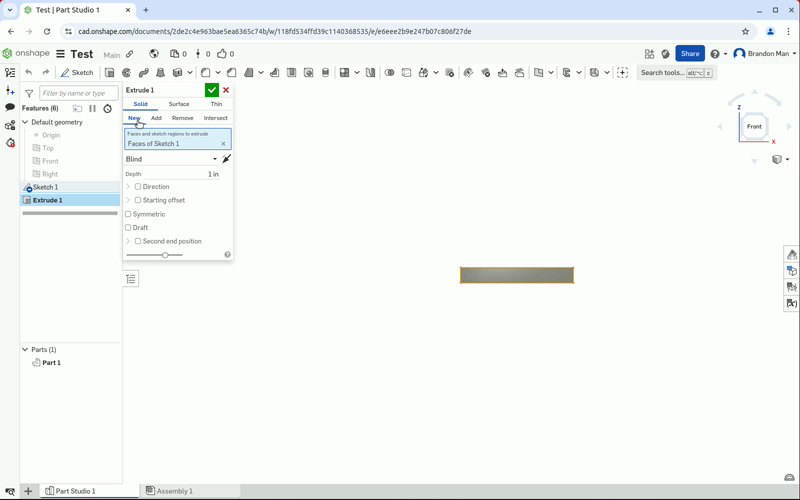
key(tab, 4)
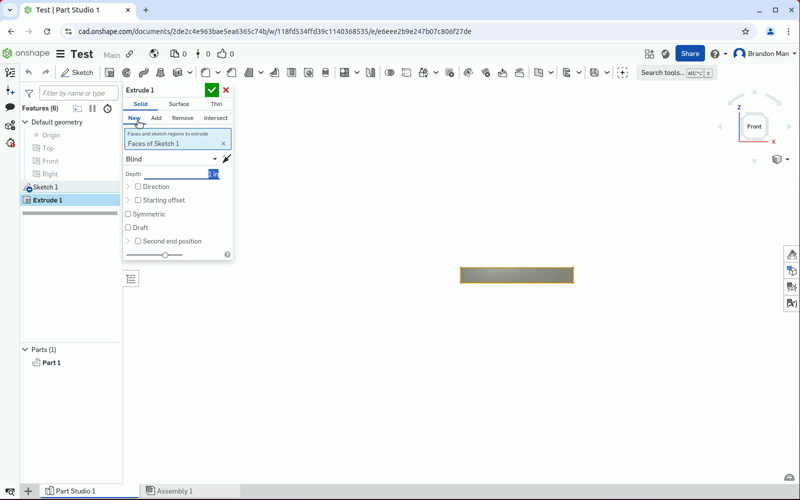
text(1.685)
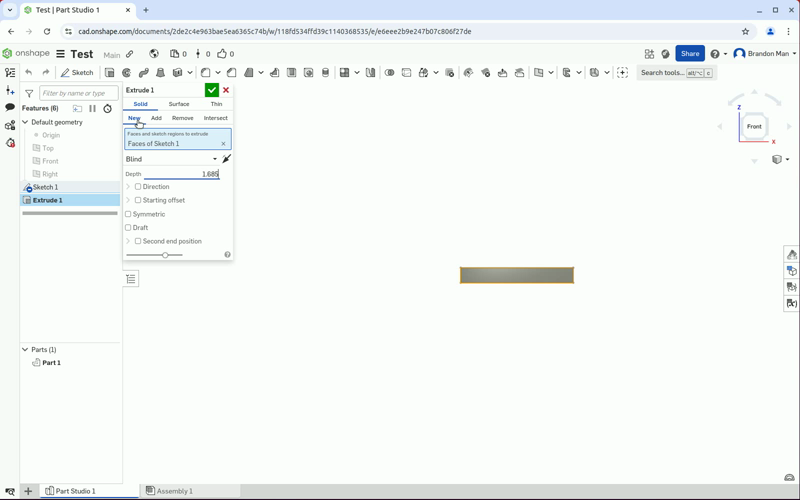
key(enter)
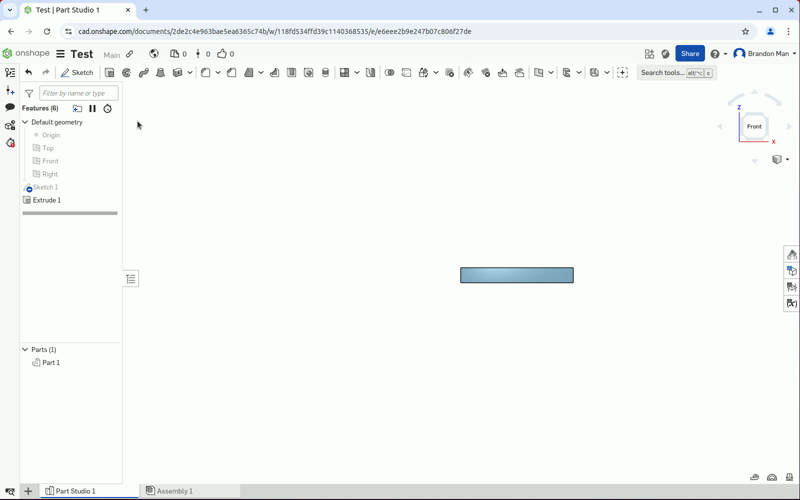
key(shift+h)
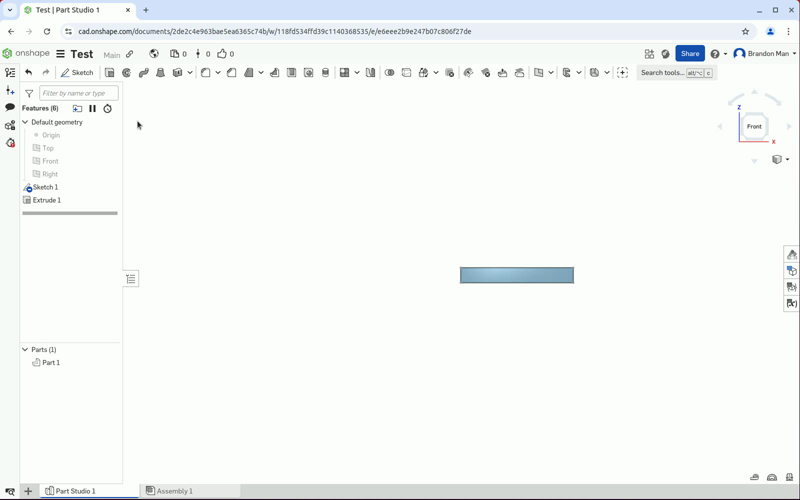
key(shift+h)
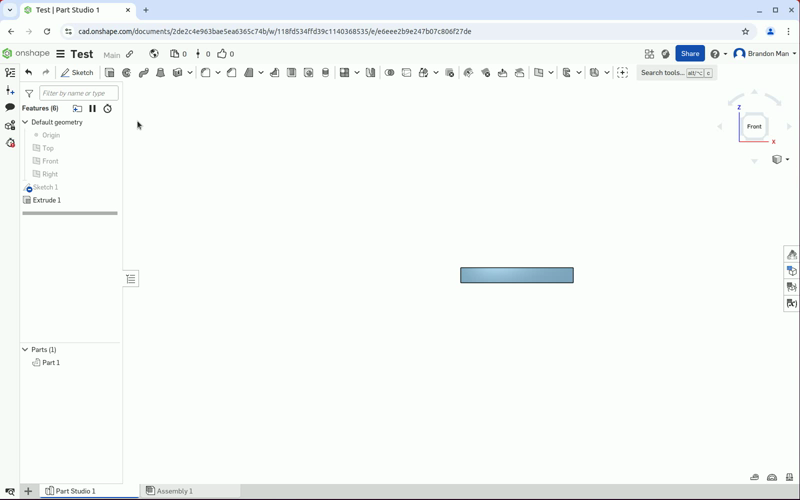
mouse_move(73, 189)
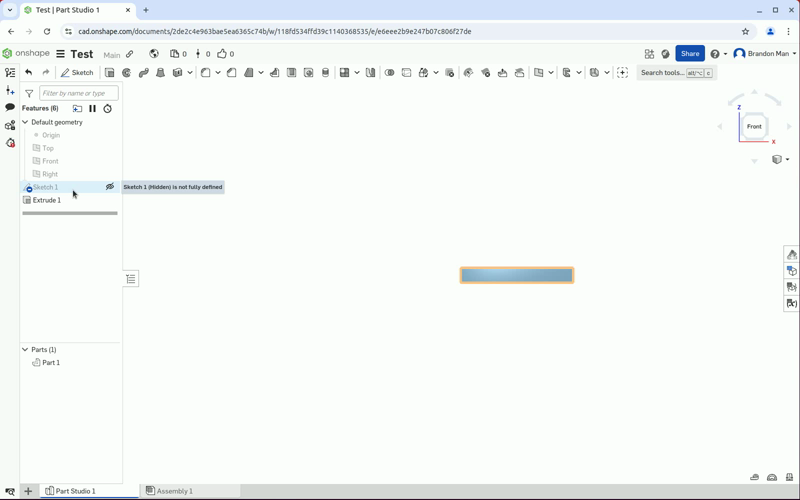
click(73, 189)
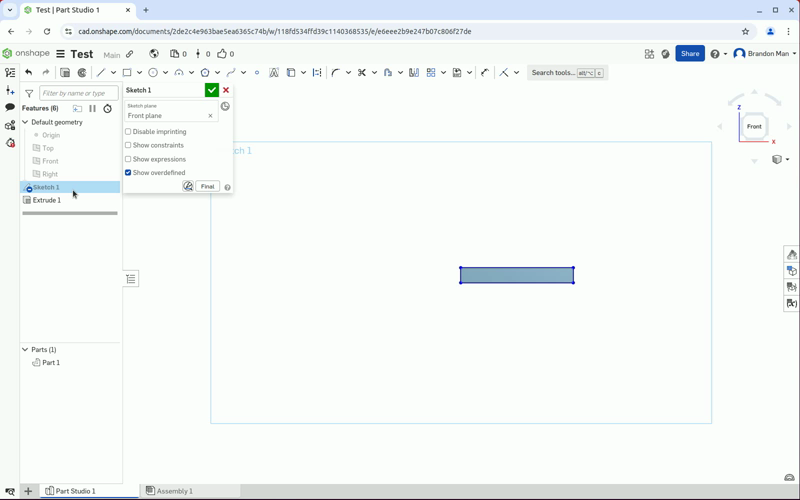
mouse_move(229, 92)
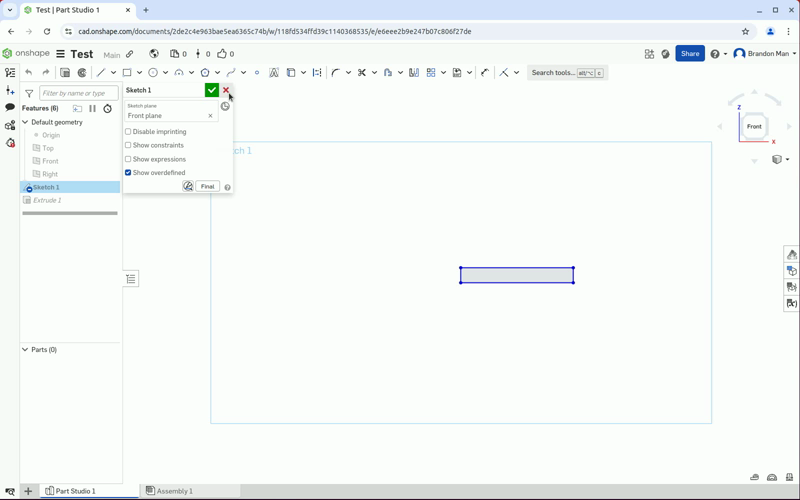
click(229, 92)
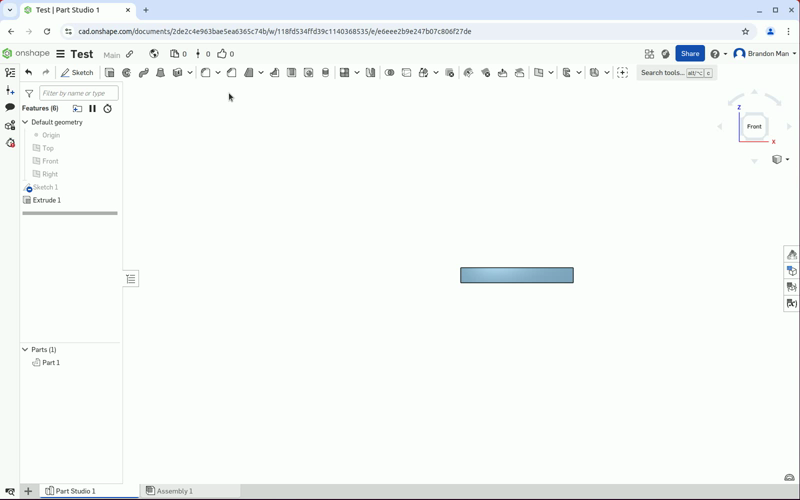
mouse_move(541, 75)
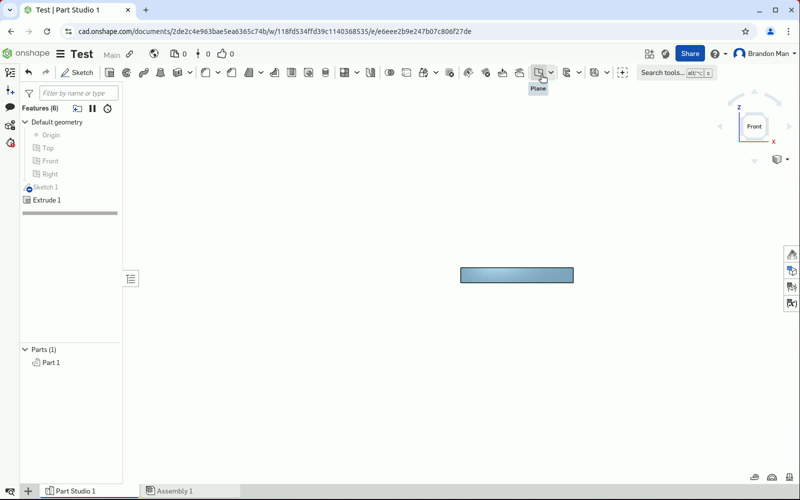
click(541, 75)
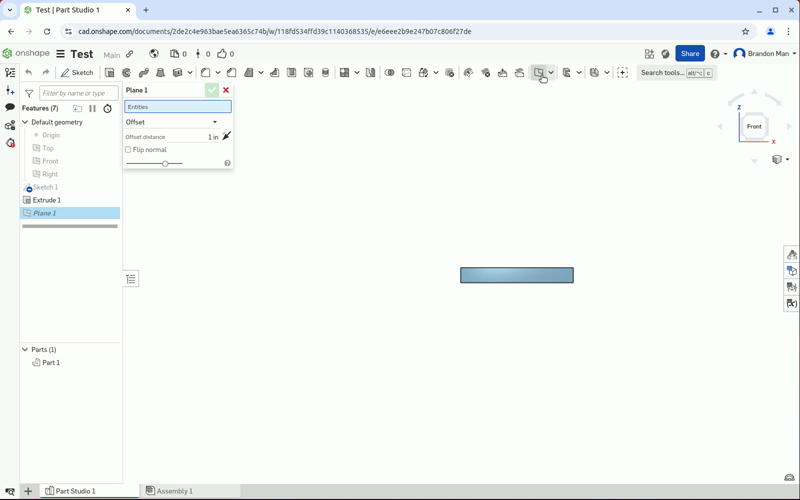
mouse_move(73, 163)
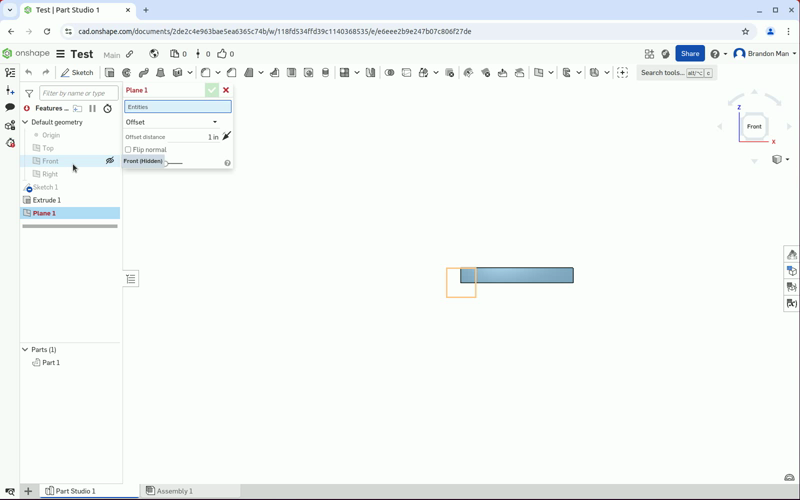
click(73, 163)
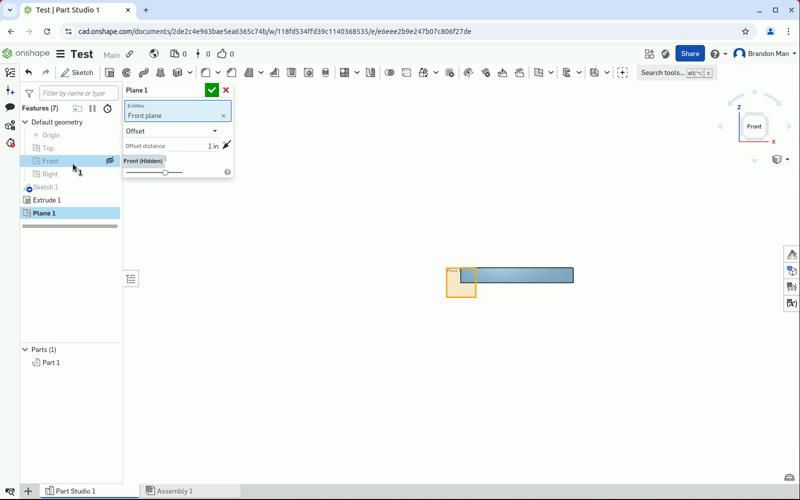
key(tab, 2)
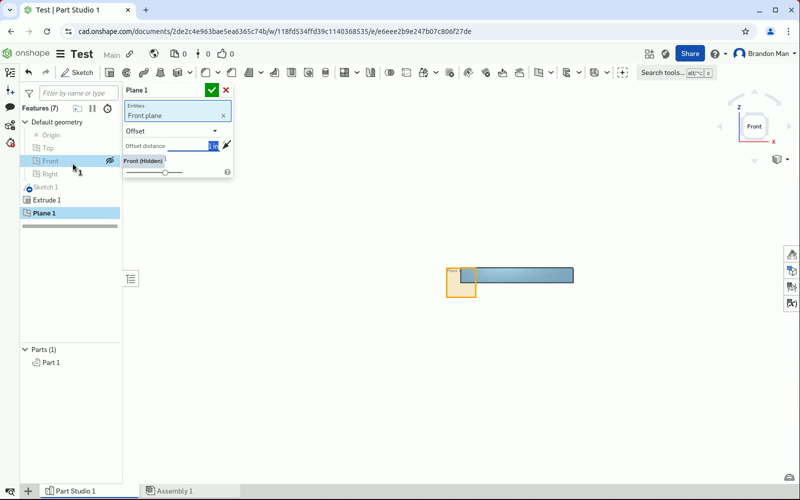
text(1.695)
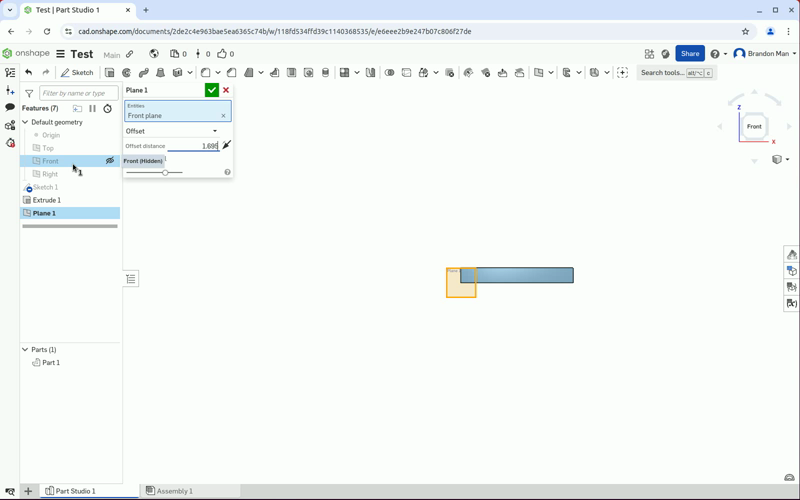
key(enter, 2)
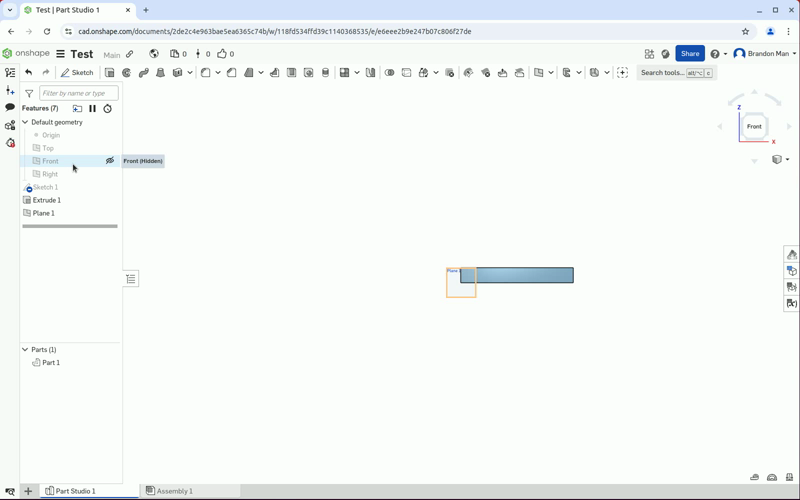
key(shift+s)
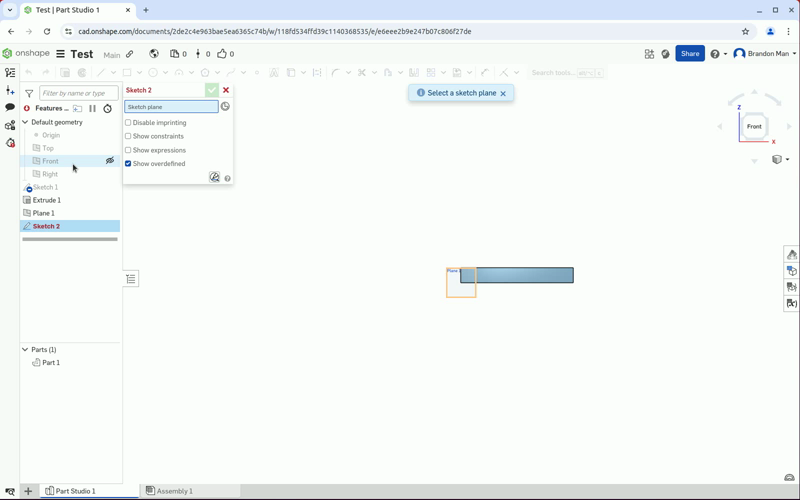
mouse_move(73, 215)
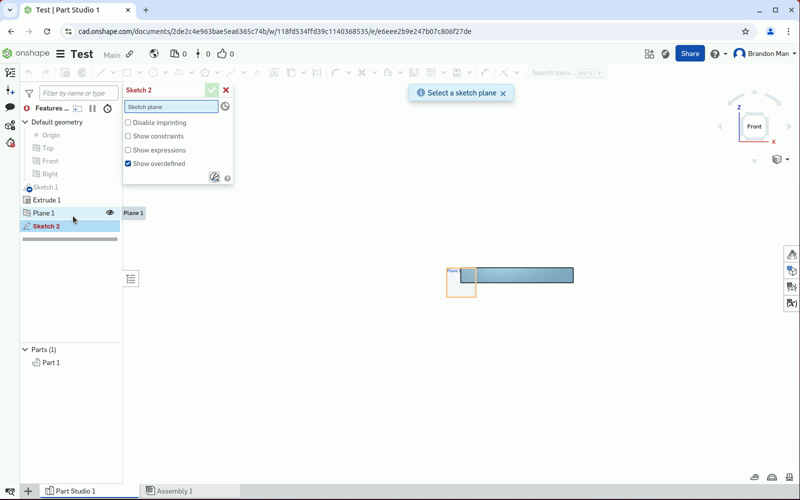
click(73, 215)
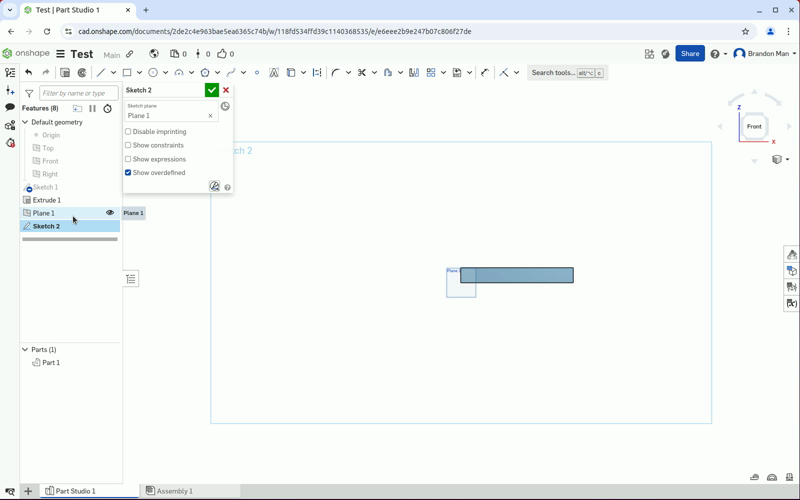
mouse_move(73, 352)
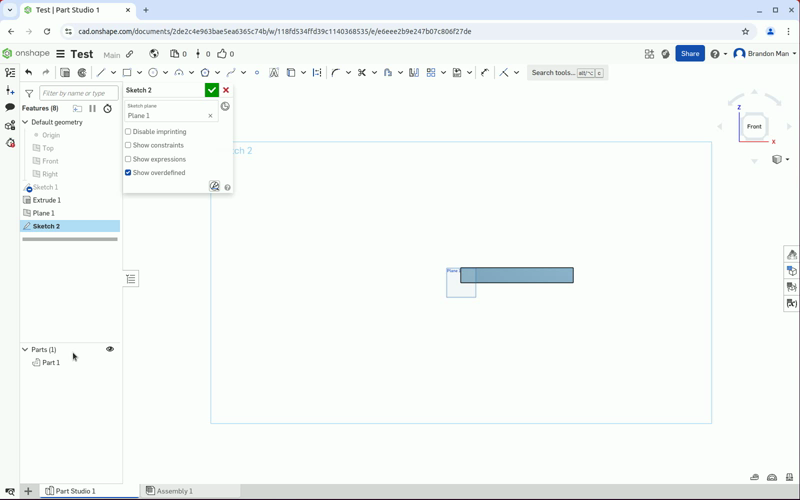
key(y)
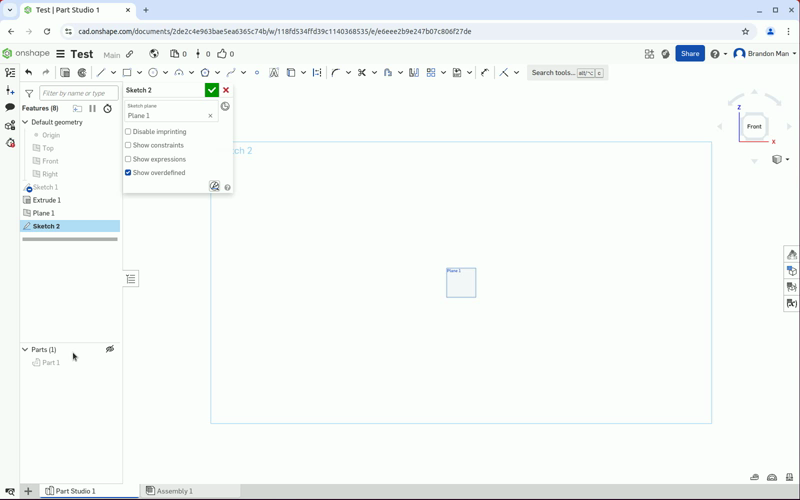
key(l)
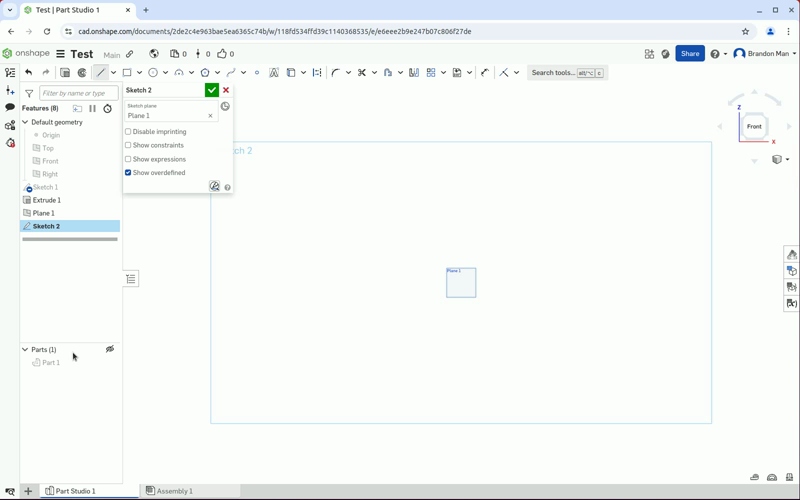
key_down(shift)
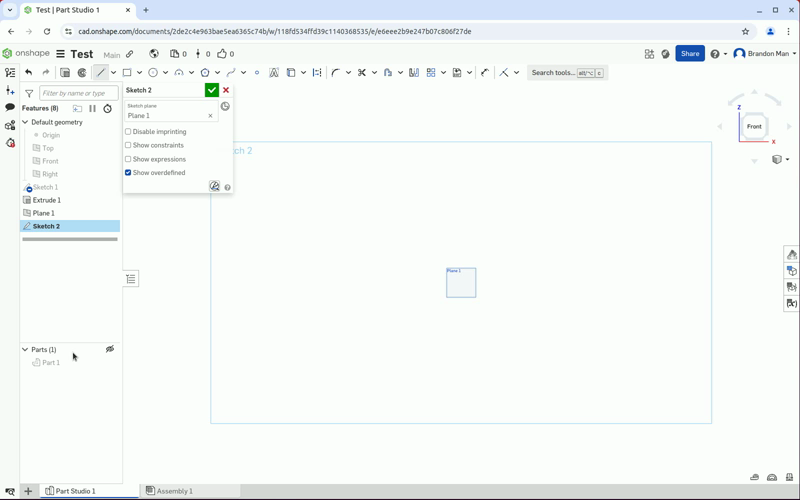
mouse_move(564, 282)
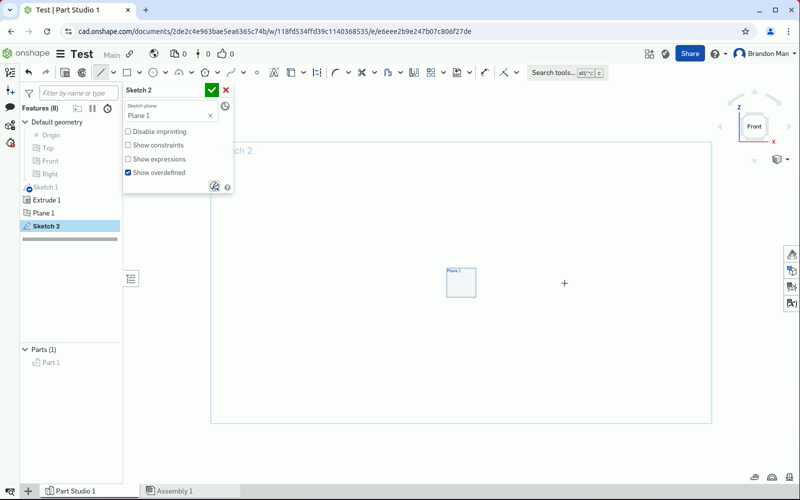
click(564, 282)
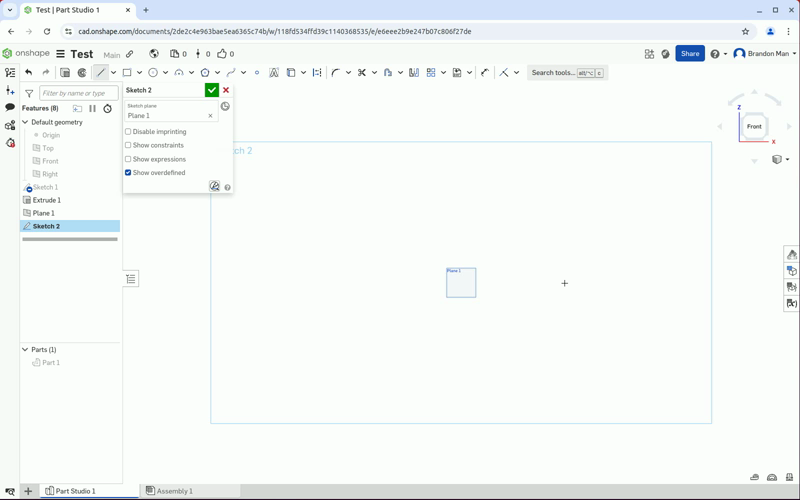
key_up(shift)
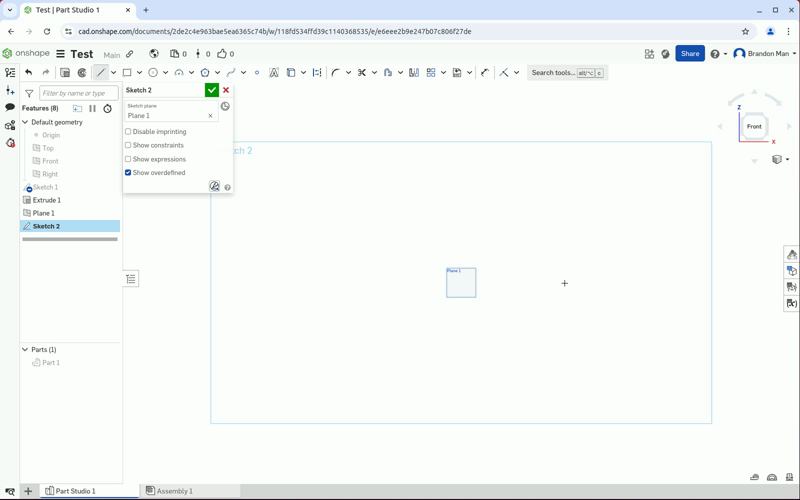
key_down(shift)
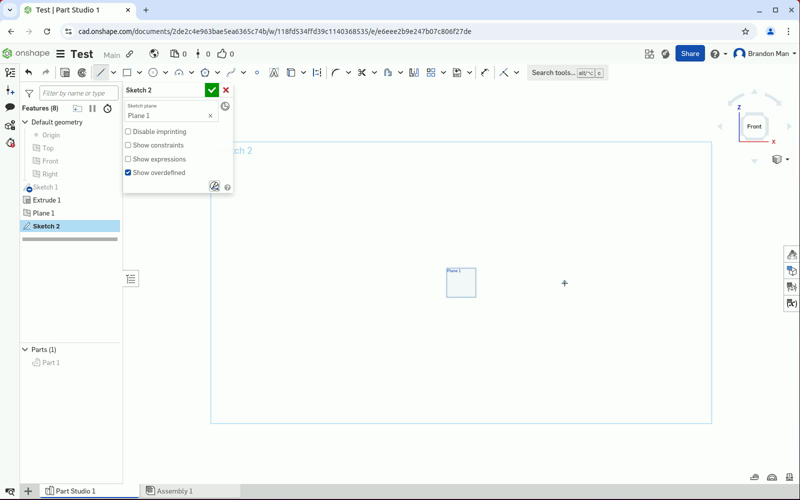
mouse_move(589, 282)
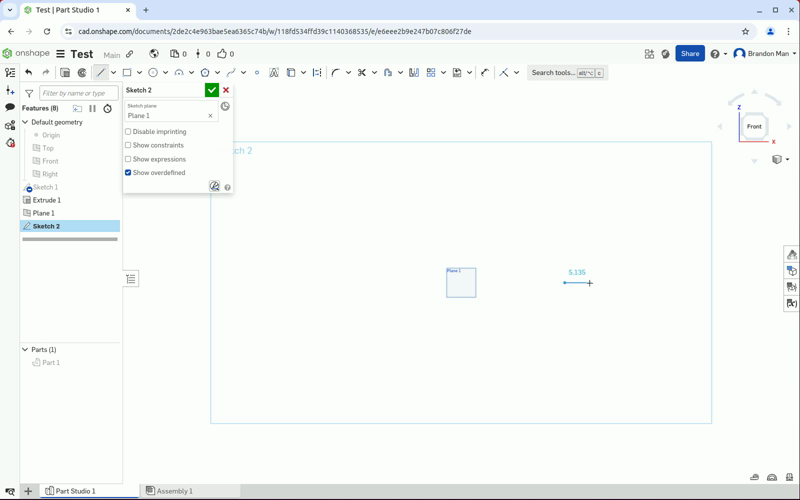
mouse_move(573, 282)
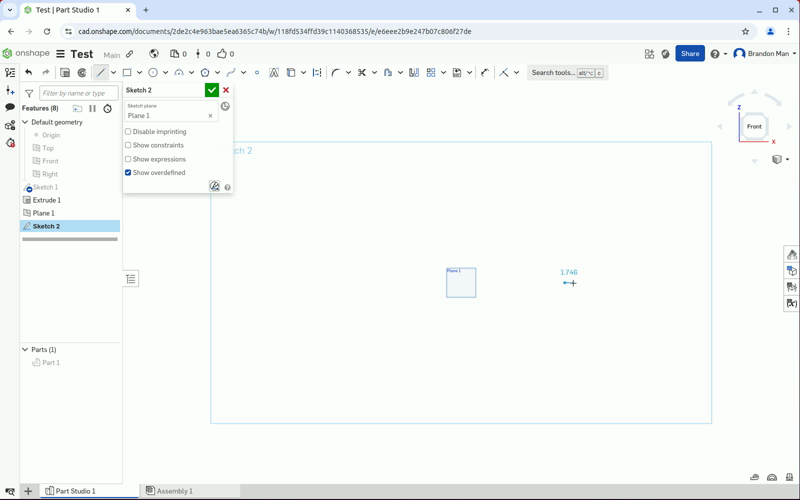
click(573, 282)
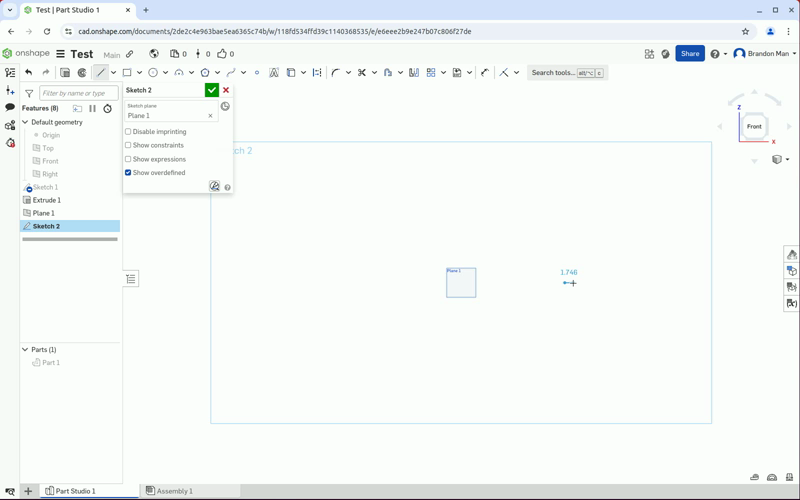
key_up(shift)
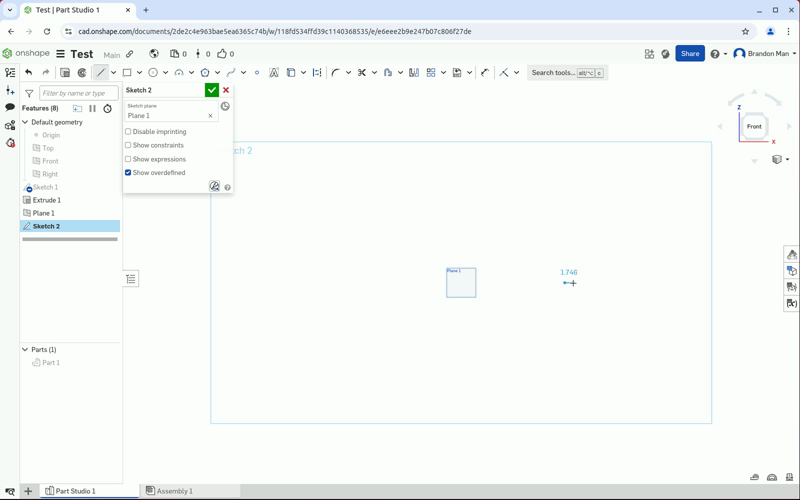
key_down(shift)
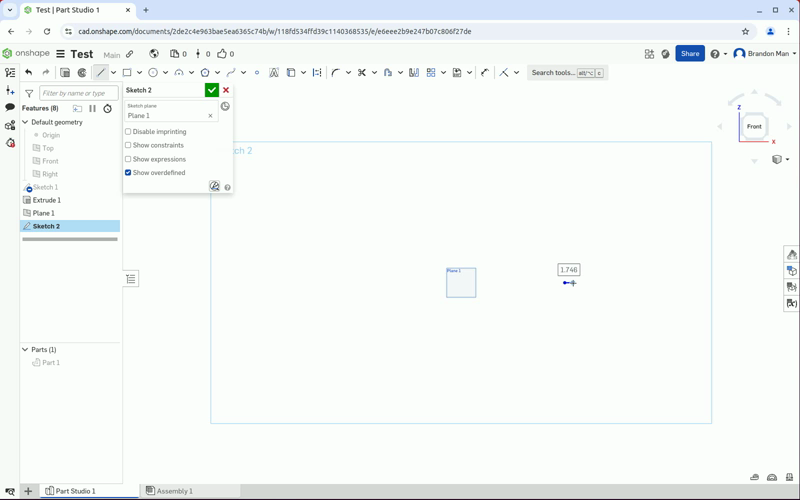
mouse_move(589, 282)
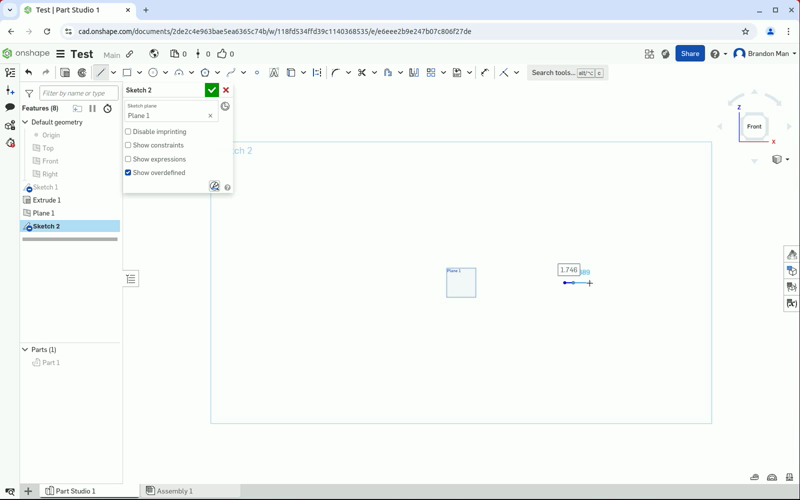
mouse_move(573, 266)
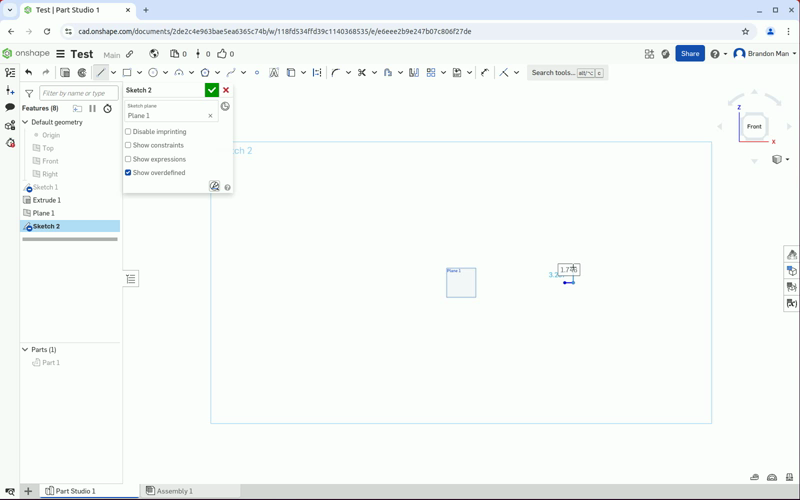
click(573, 266)
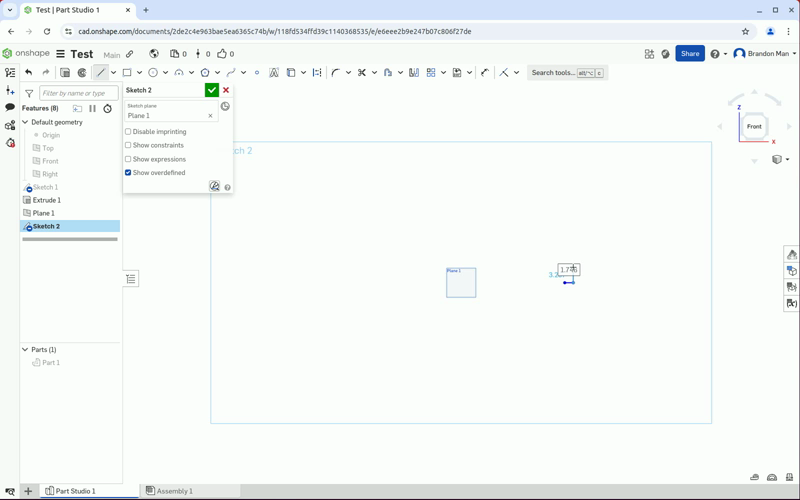
key_up(shift)
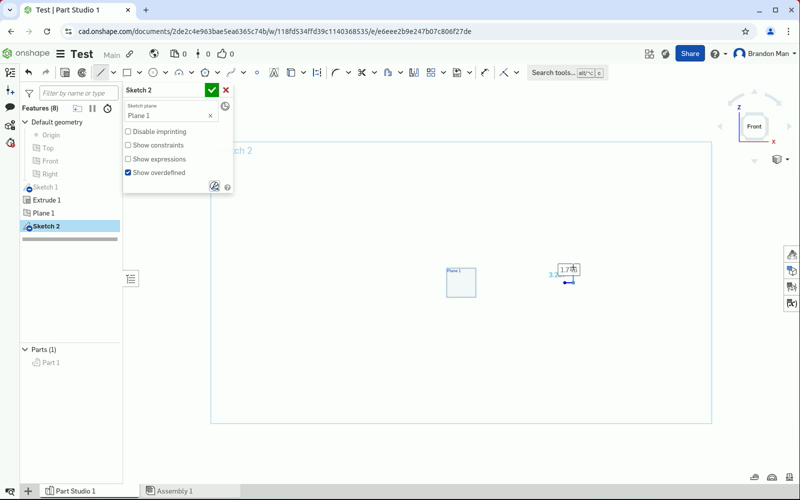
key_down(shift)
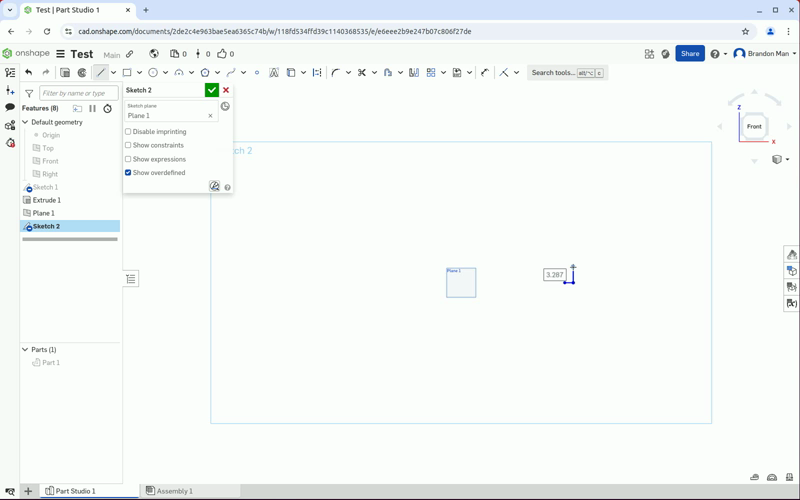
mouse_move(589, 266)
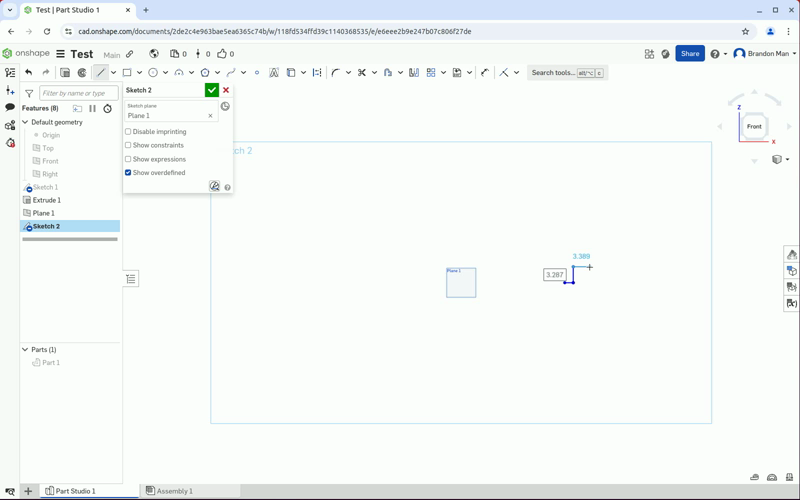
mouse_move(564, 266)
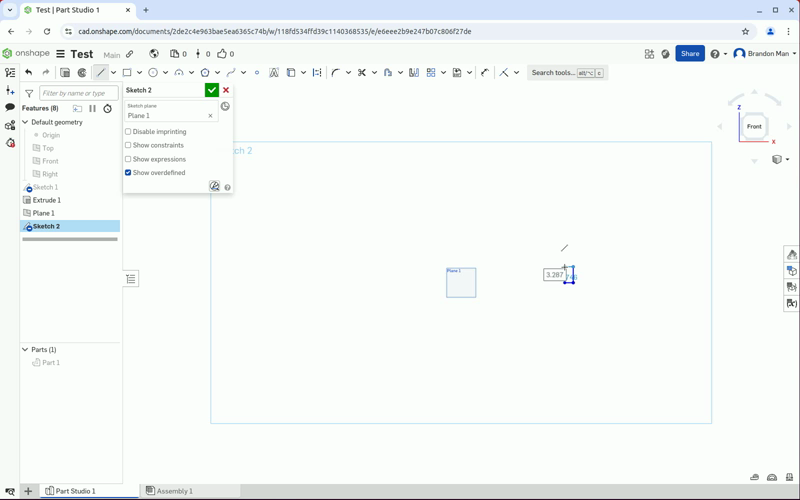
click(564, 266)
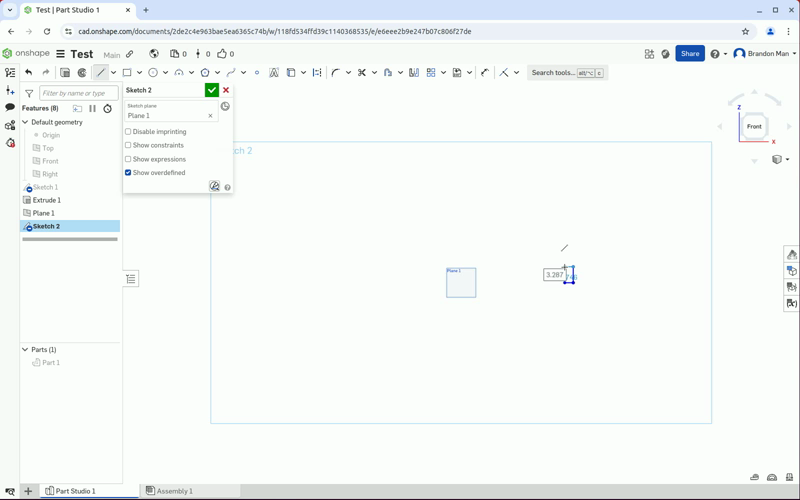
key_up(shift)
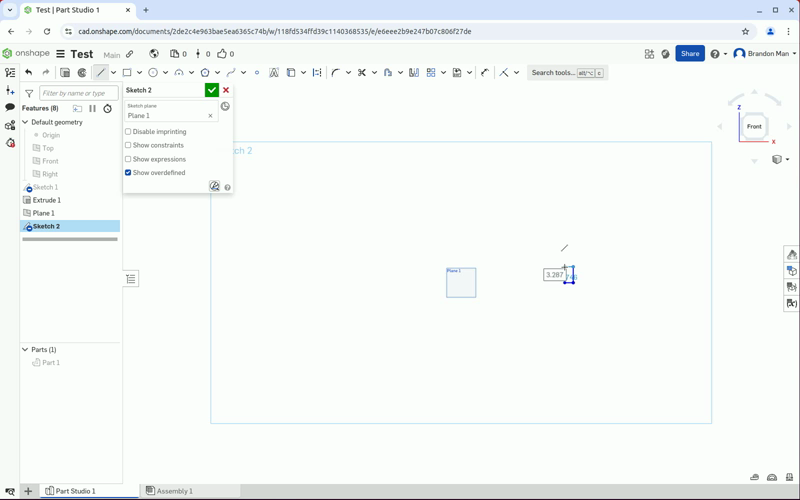
mouse_move(589, 266)
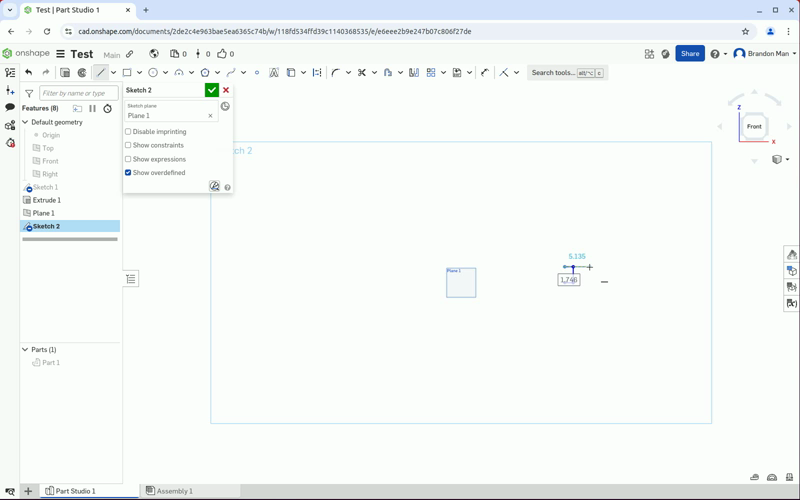
key_down(shift)
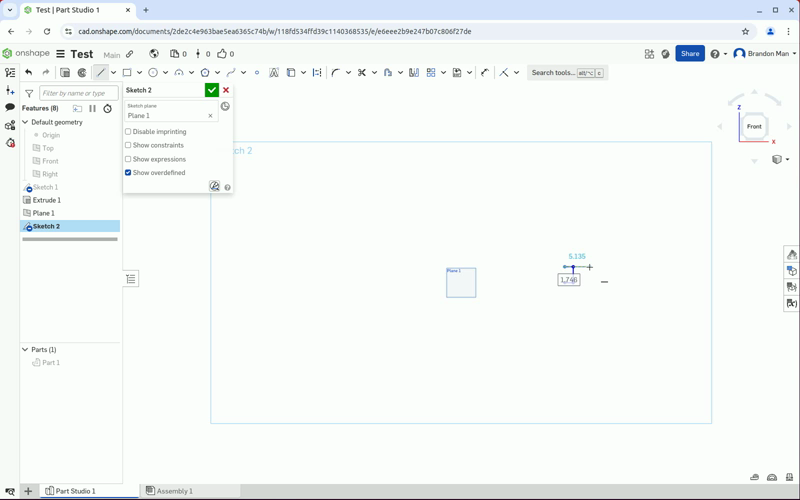
mouse_move(564, 282)
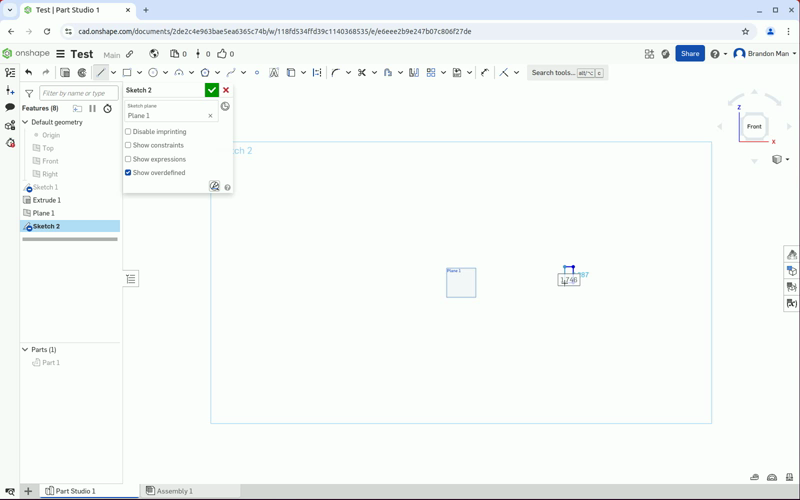
key_up(shift)
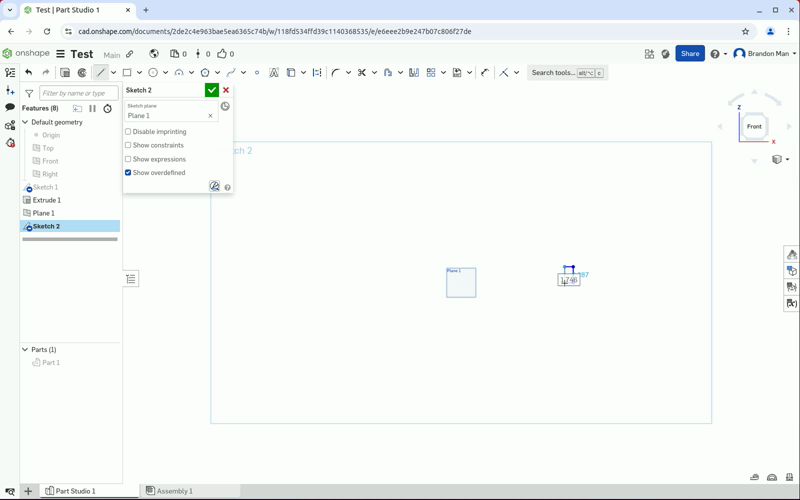
click(564, 282)
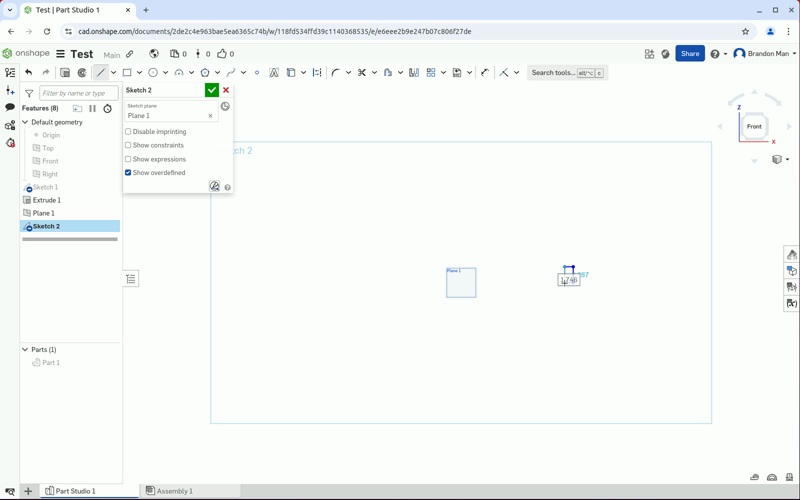
key(esc)
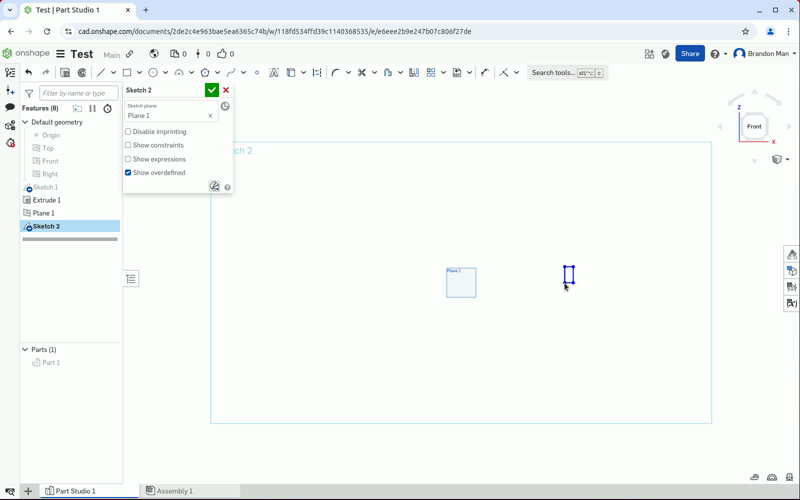
mouse_move(566, 273)
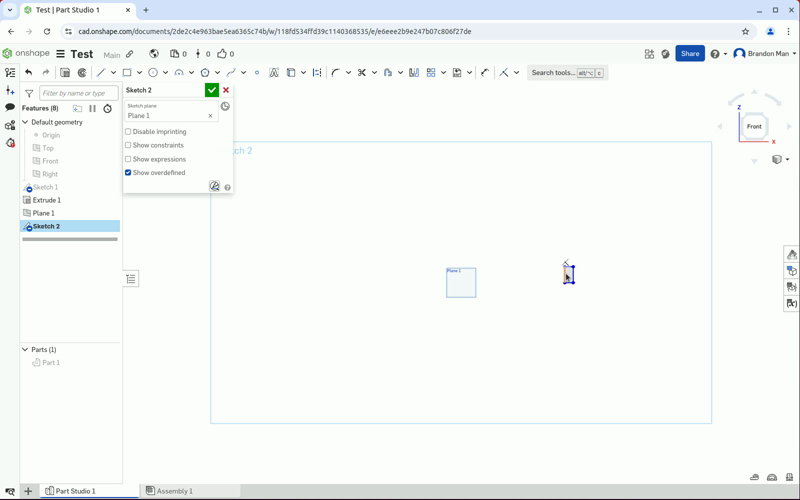
scroll(6)
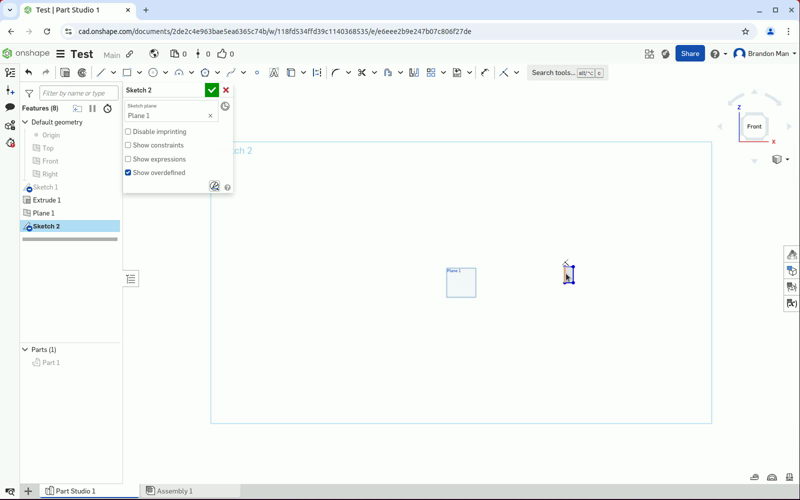
scroll(6)
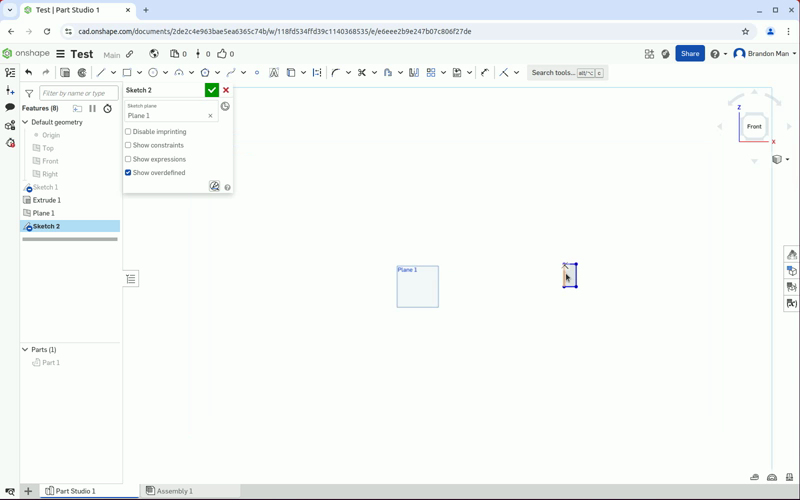
scroll(6)
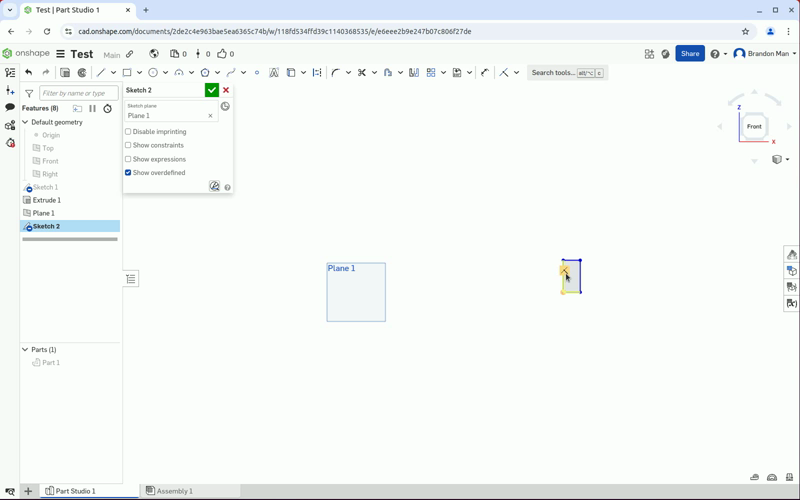
scroll(6)
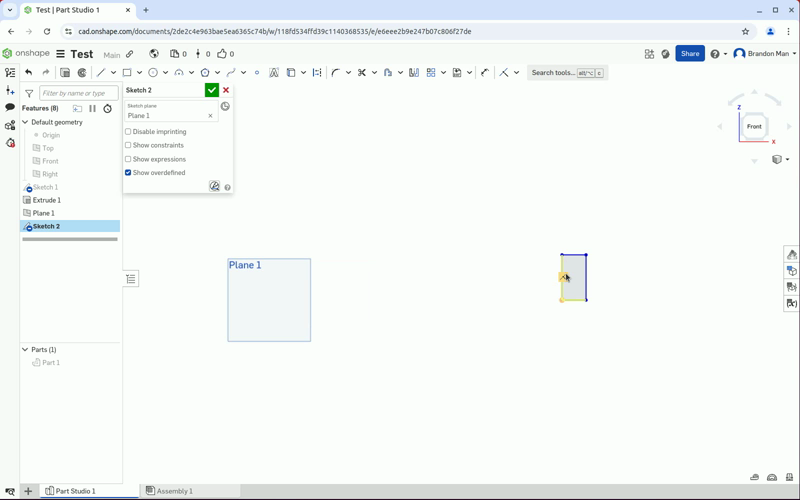
scroll(6)
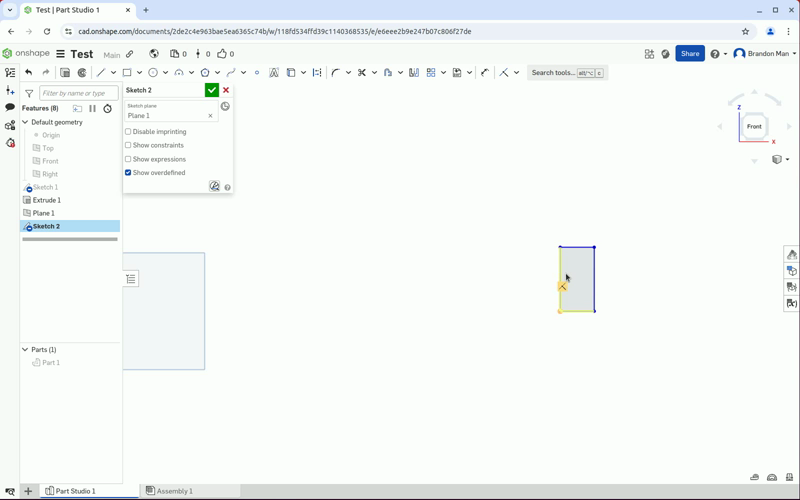
scroll(6)
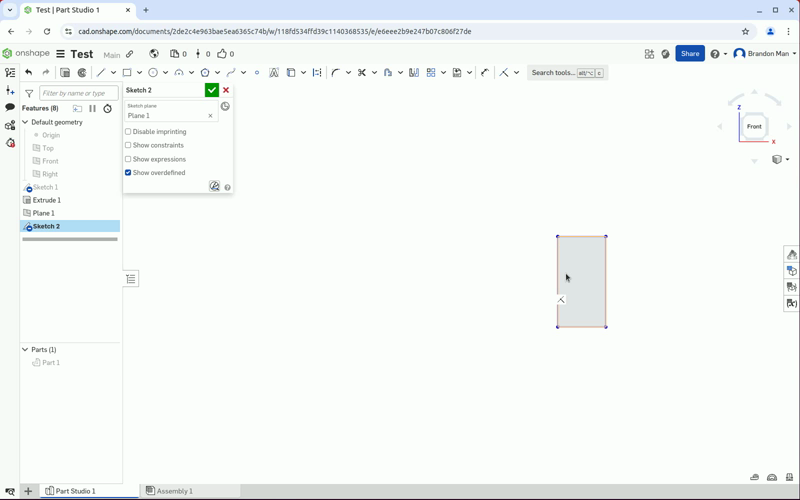
scroll(6)
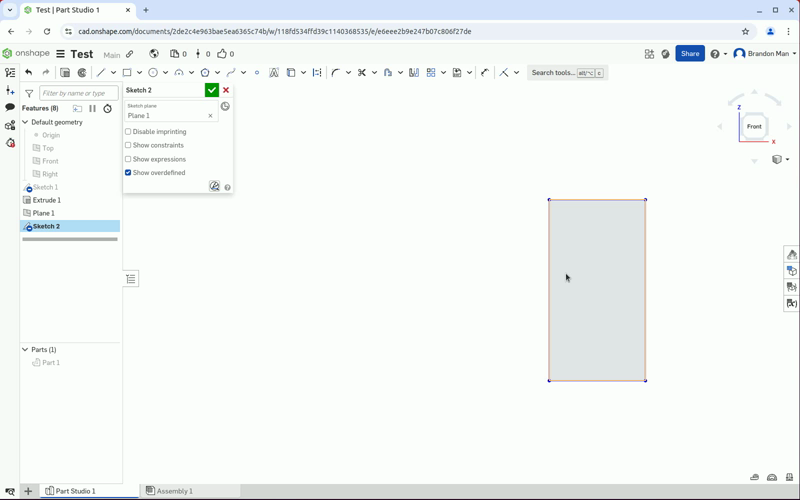
click(566, 273)
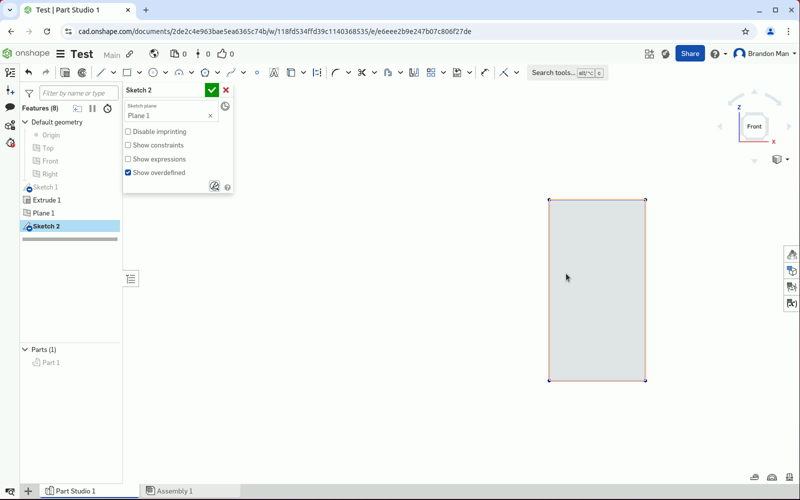
scroll(-6)
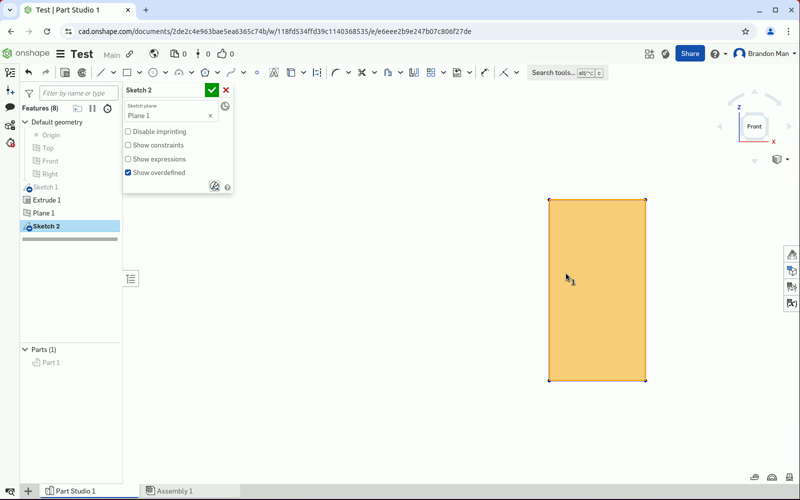
scroll(-6)
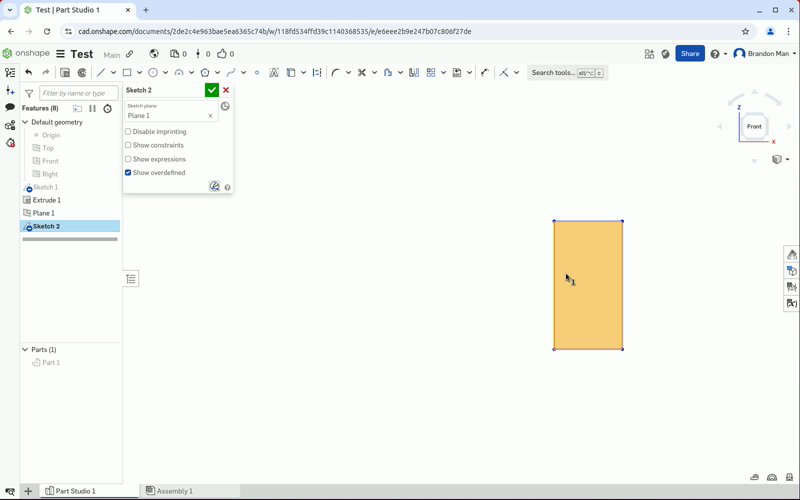
scroll(-6)
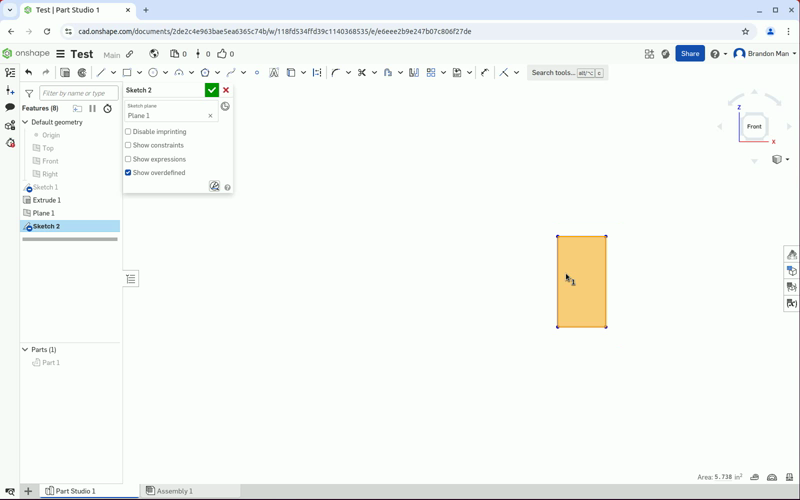
scroll(-6)
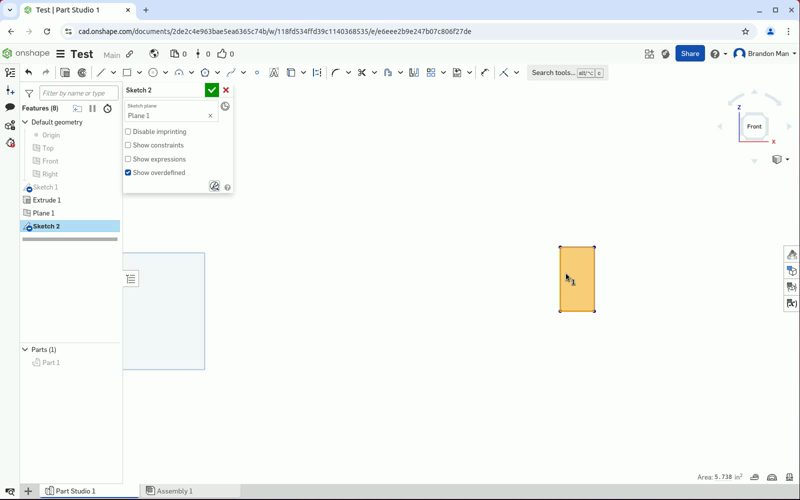
scroll(-6)
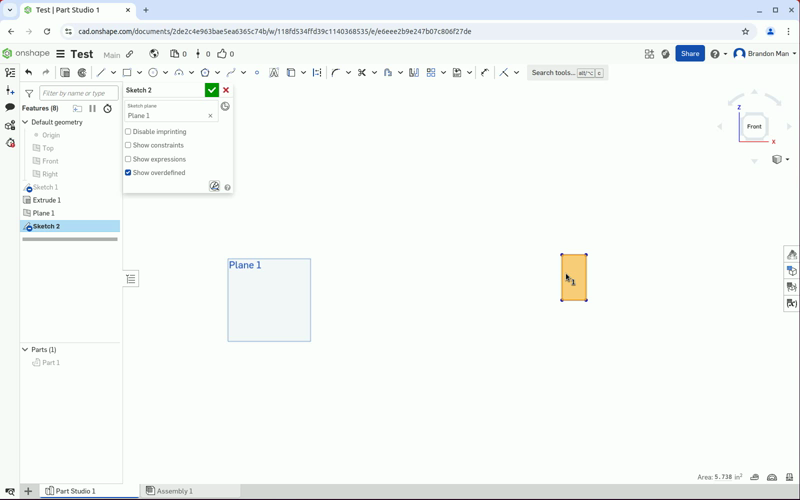
scroll(-6)
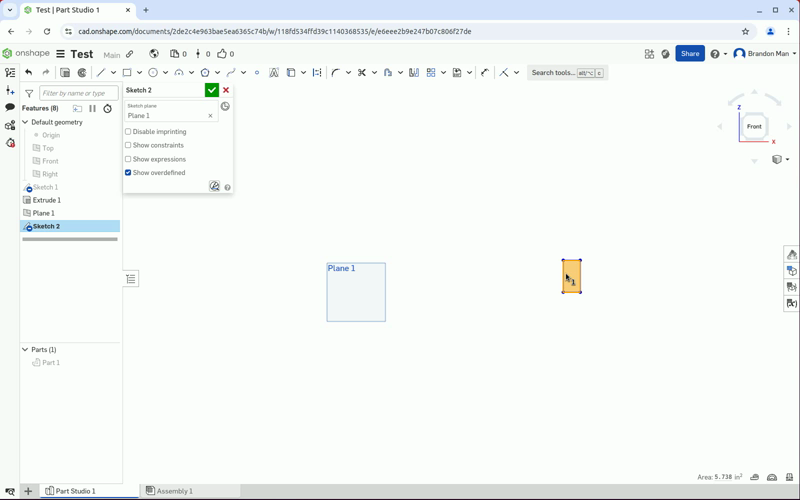
scroll(-6)
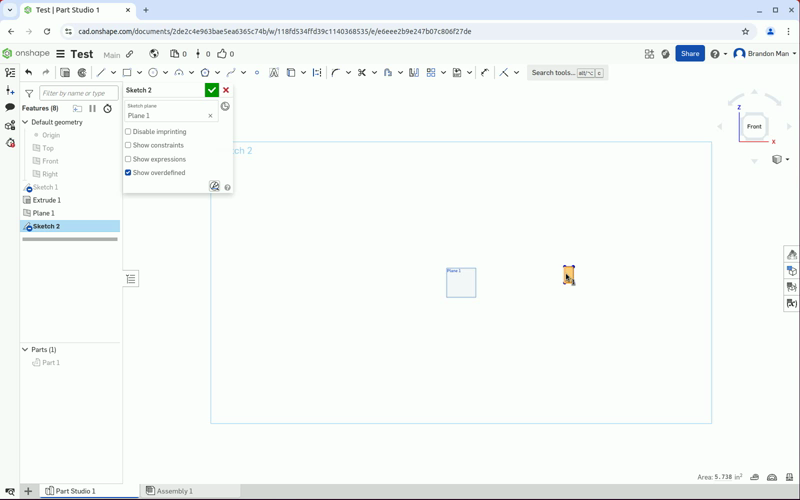
mouse_move(73, 352)
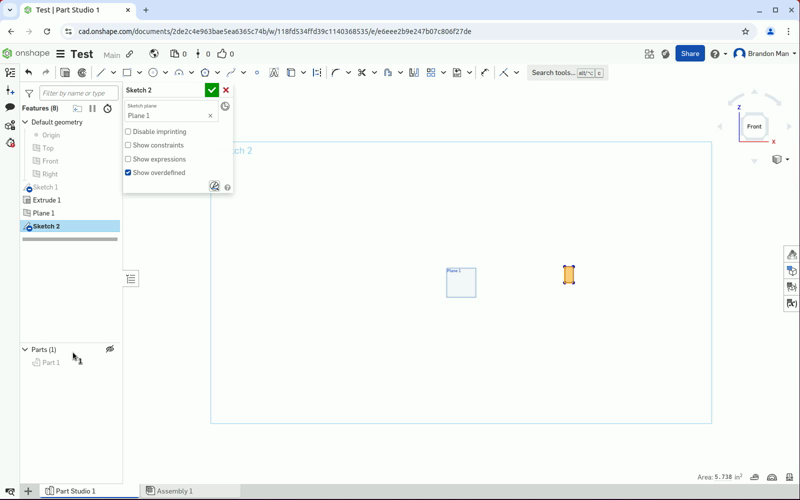
key(shift+y)
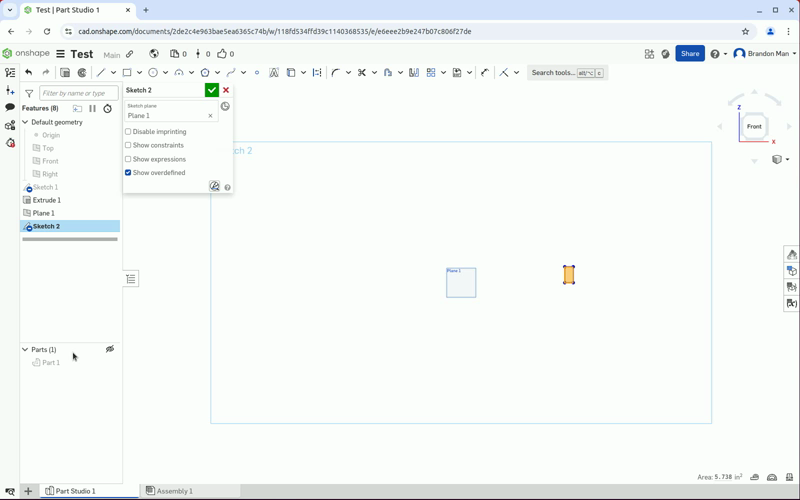
key(shift+e)
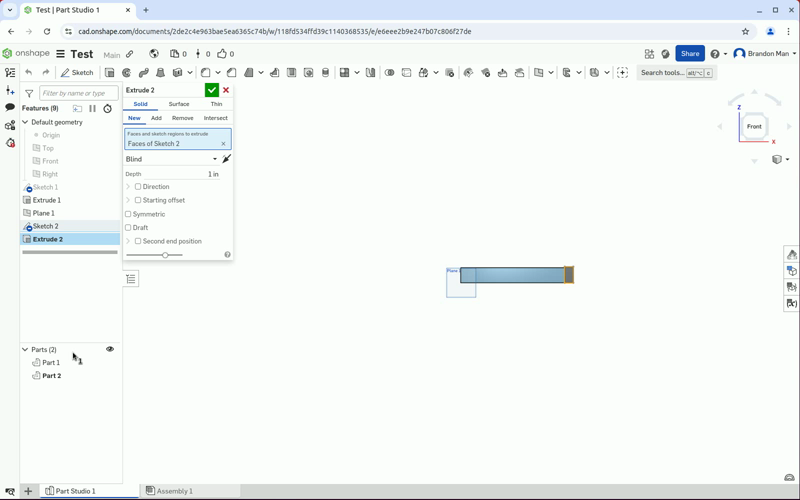
mouse_move(143, 106)
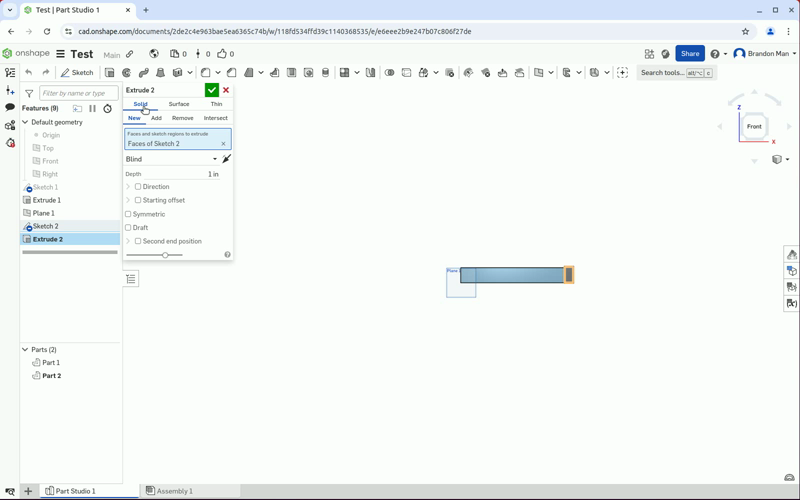
click(143, 106)
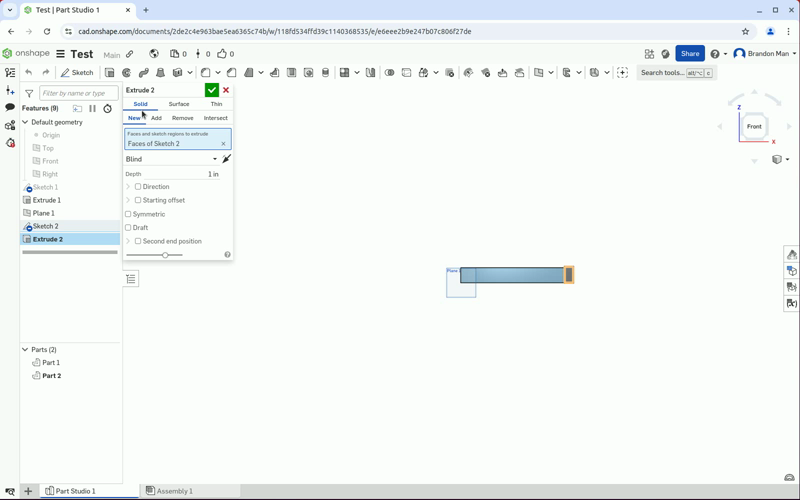
mouse_move(137, 120)
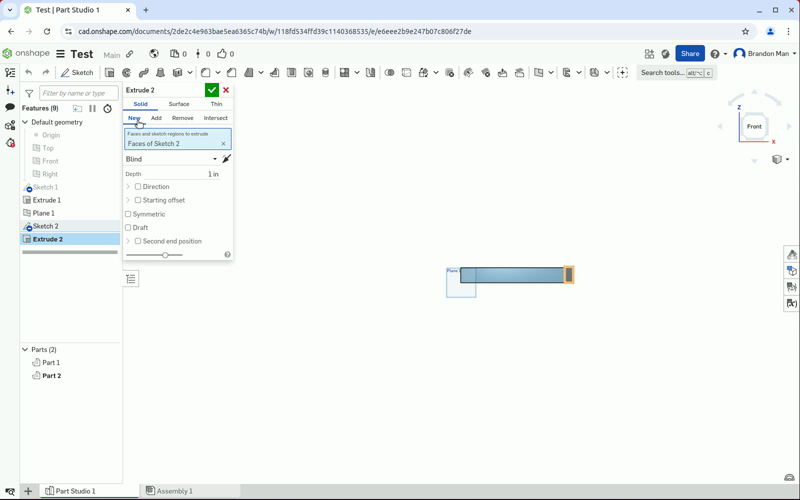
click(137, 120)
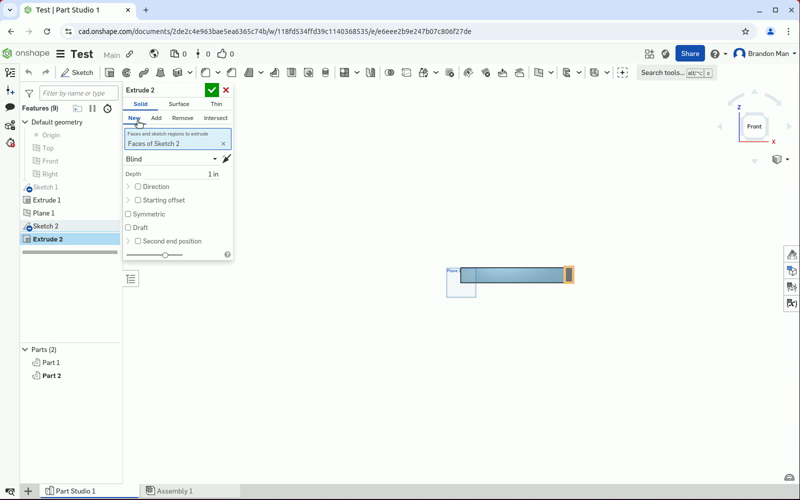
key(tab, 4)
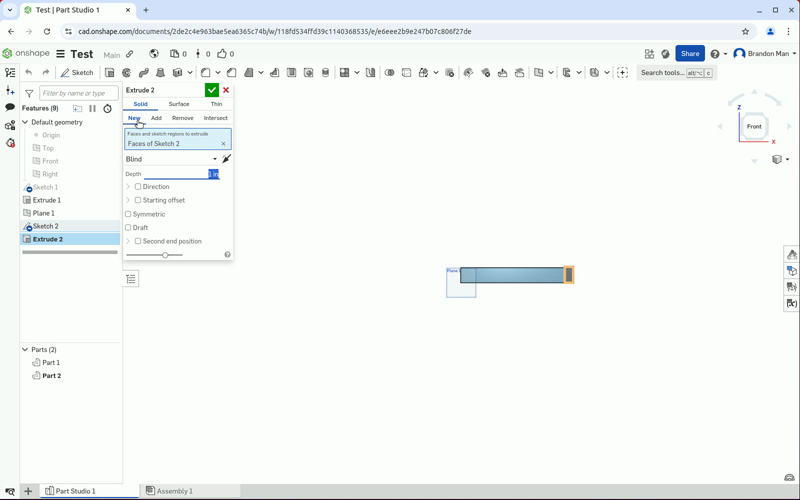
text(8.906)
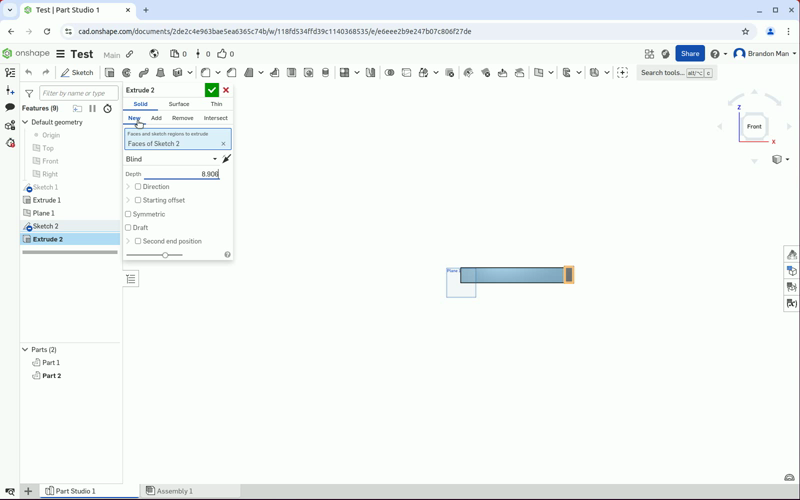
key(enter)
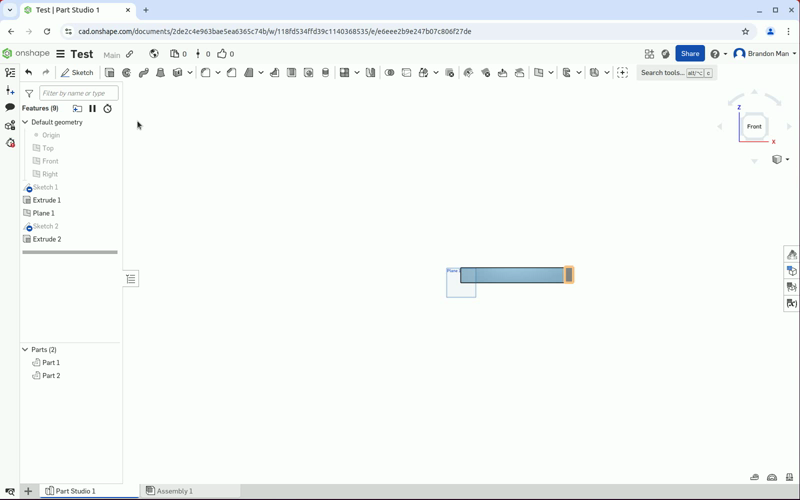
key(shift+h)
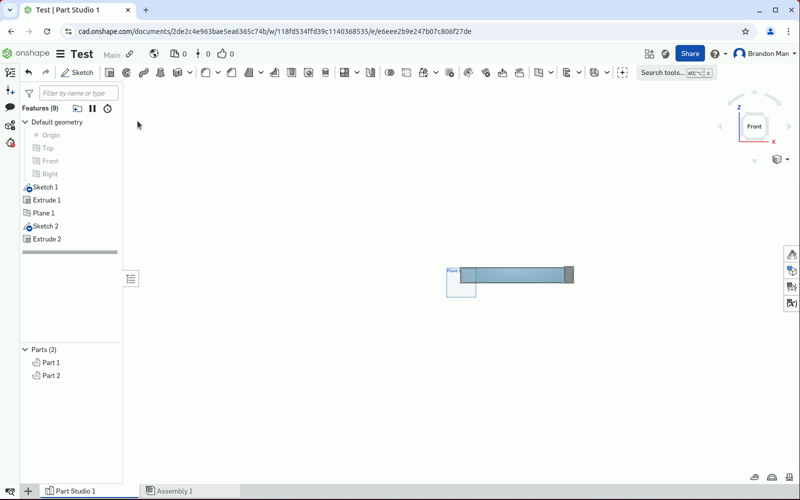
key(shift+h)
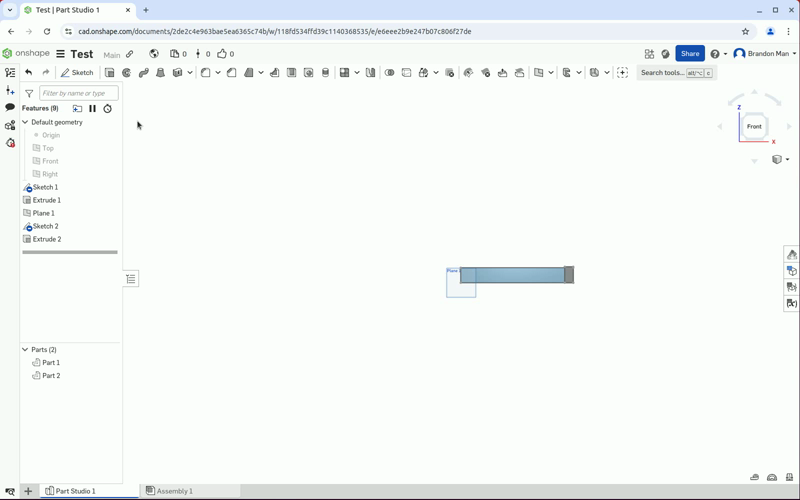
key(shift+7)
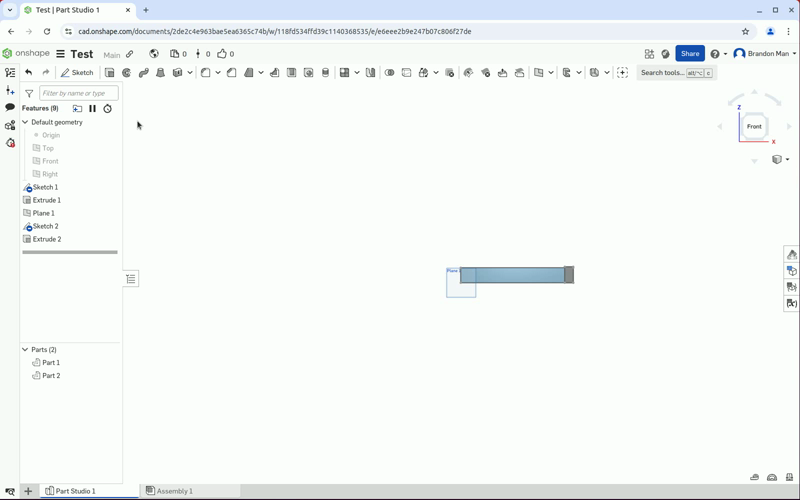
key(left, 2)
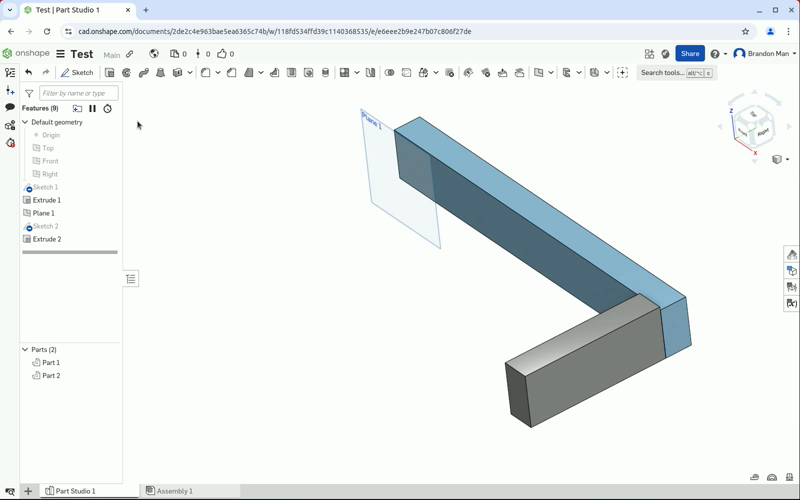
key(down, 2)
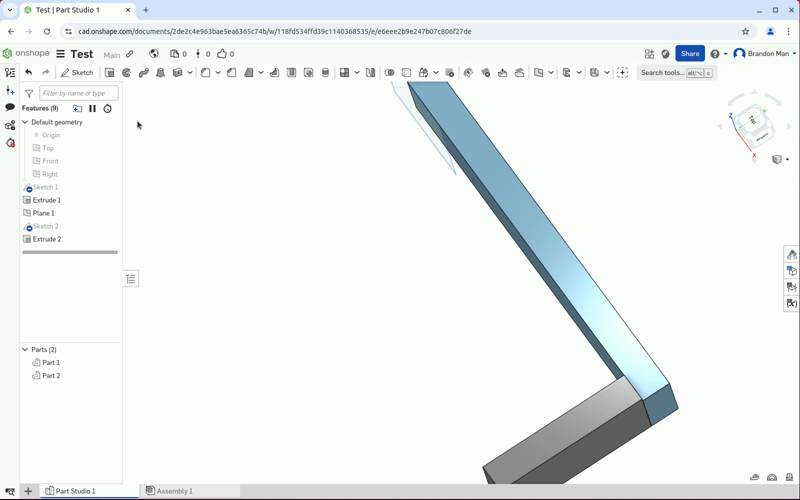
key(up, 2)
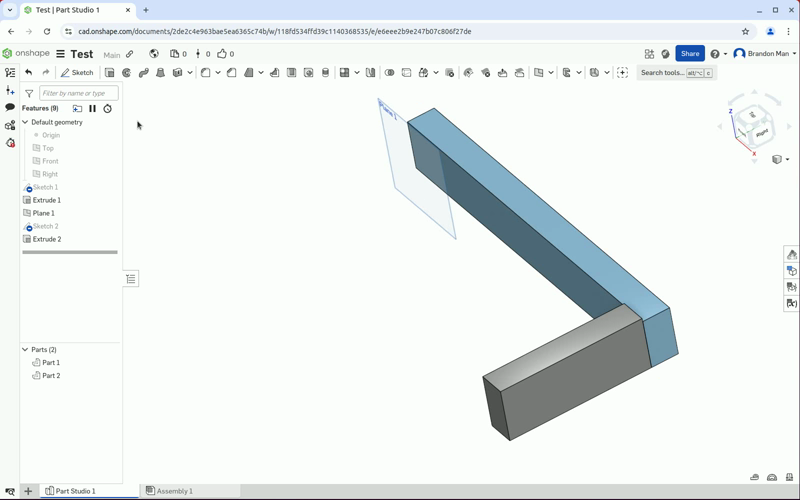
key(right, 2)
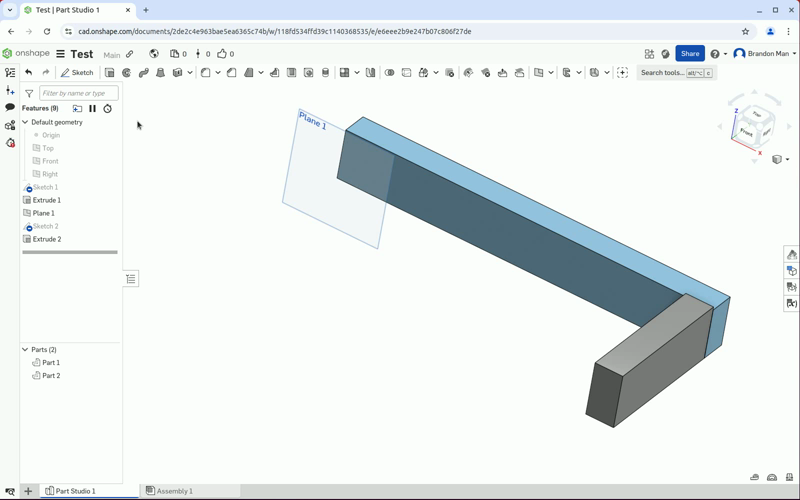
mouse_move(73, 189)
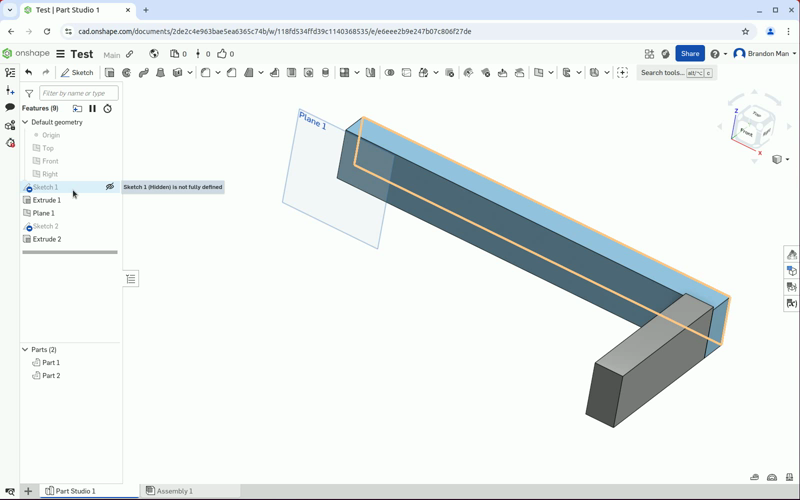
click(73, 189)